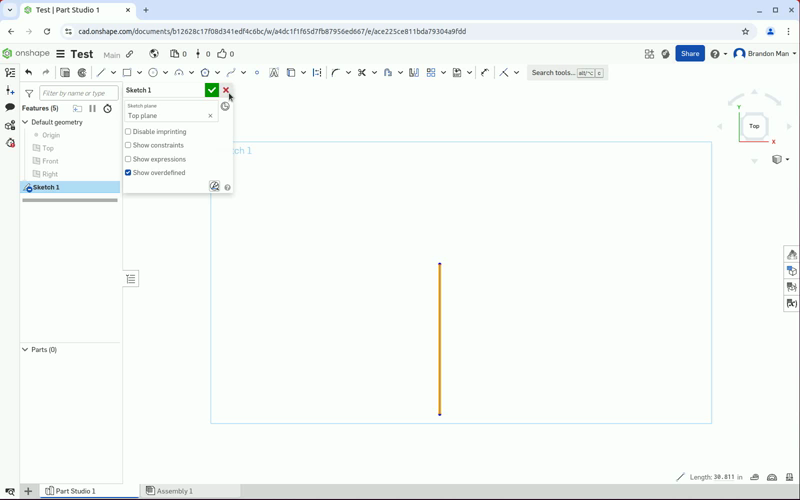
key(shift+h)
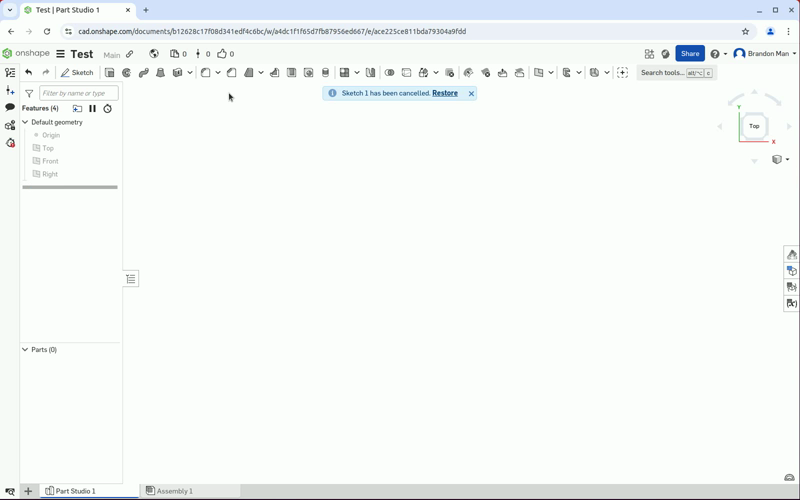
mouse_move(73, 352)
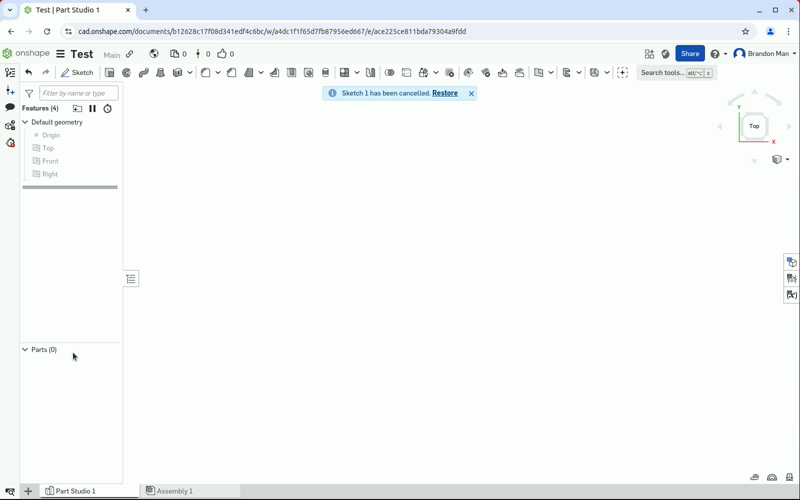
key(y)
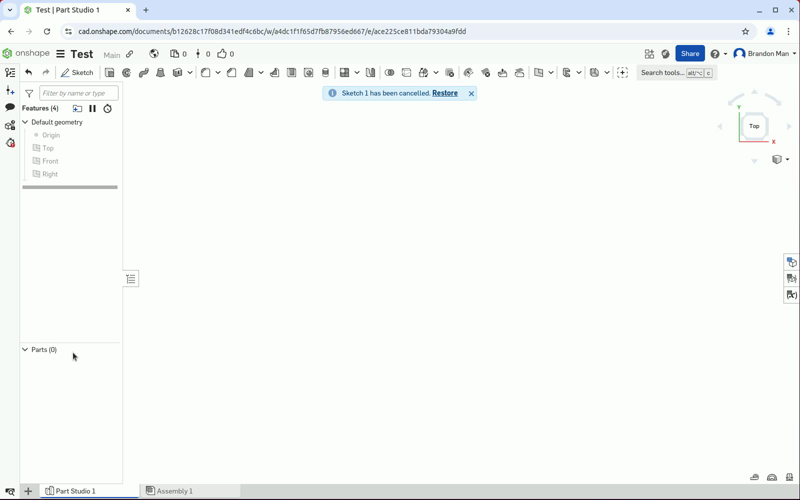
key(shift+p)
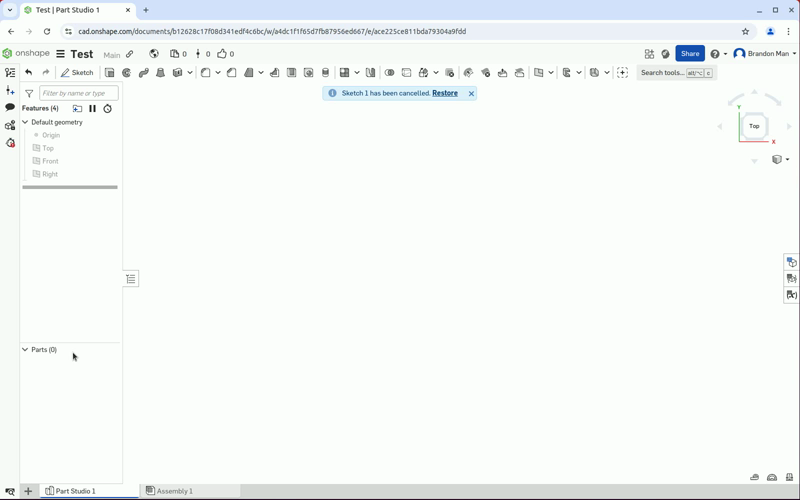
key(space)
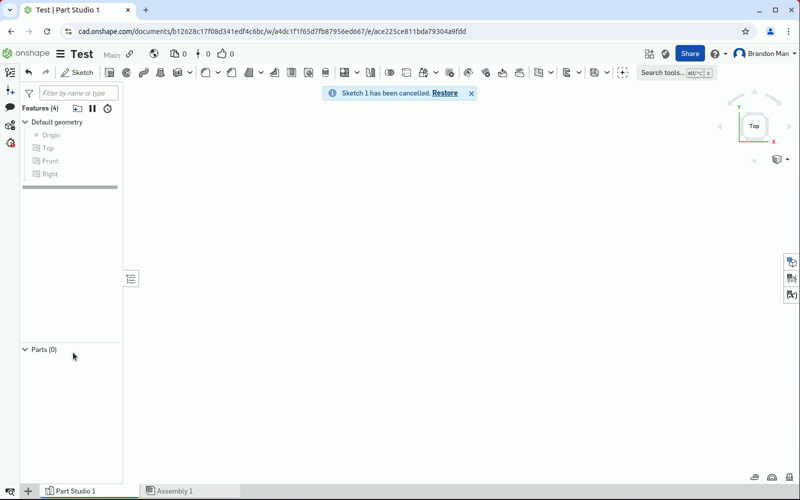
key_down(shift)
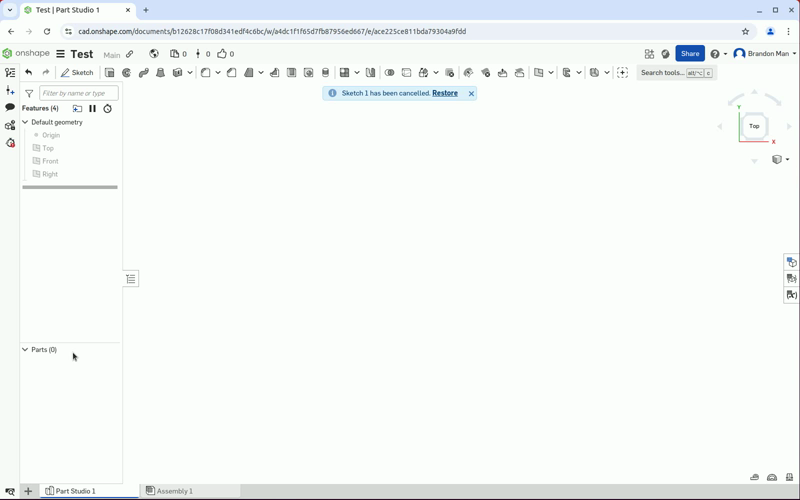
key(up)
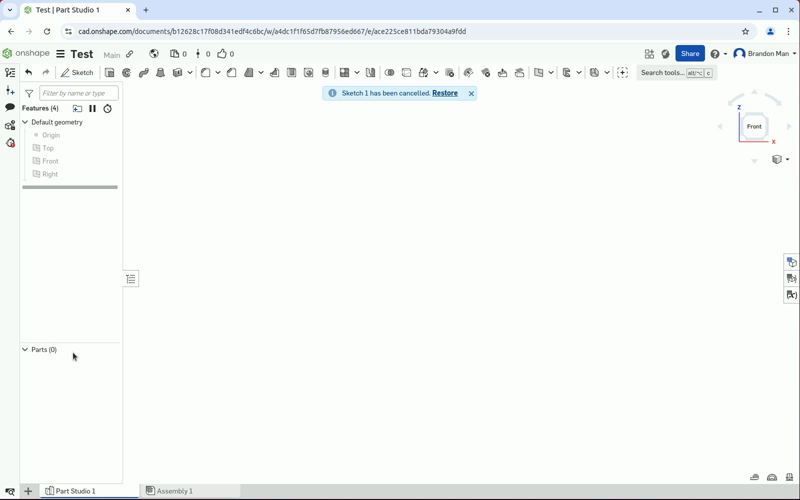
key_up(shift)
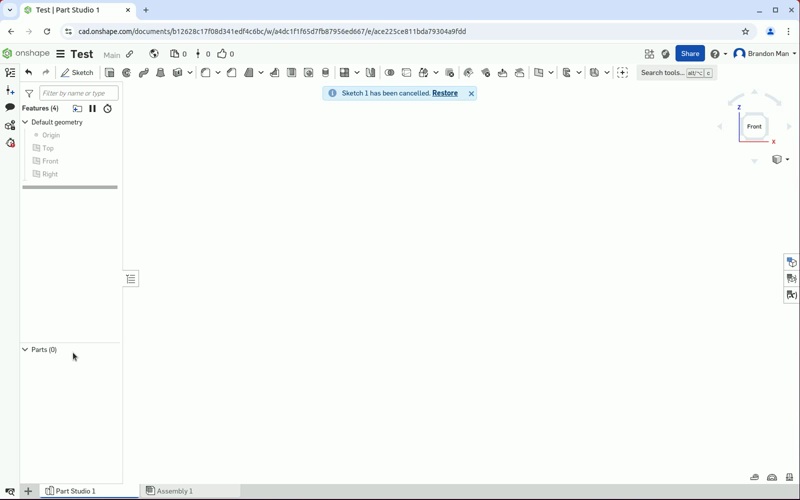
mouse_move(73, 352)
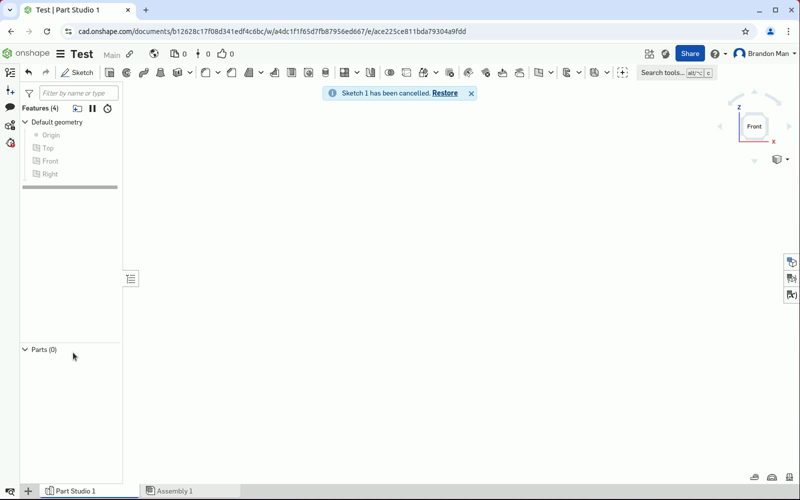
key(shift+y)
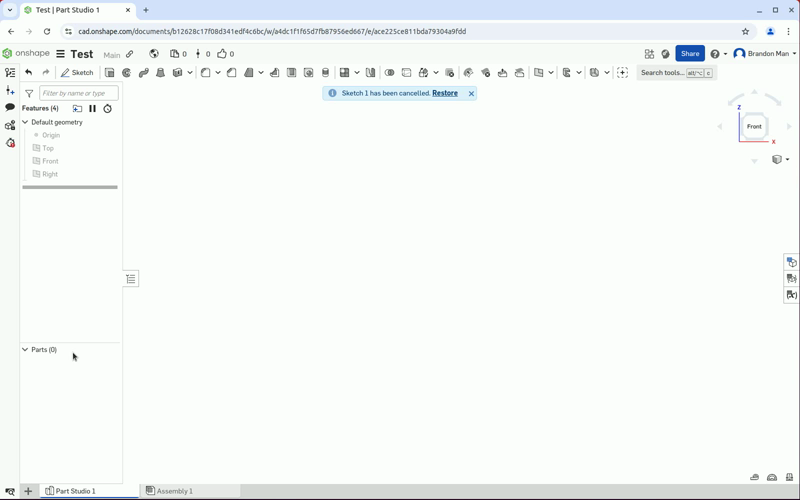
key(shift+s)
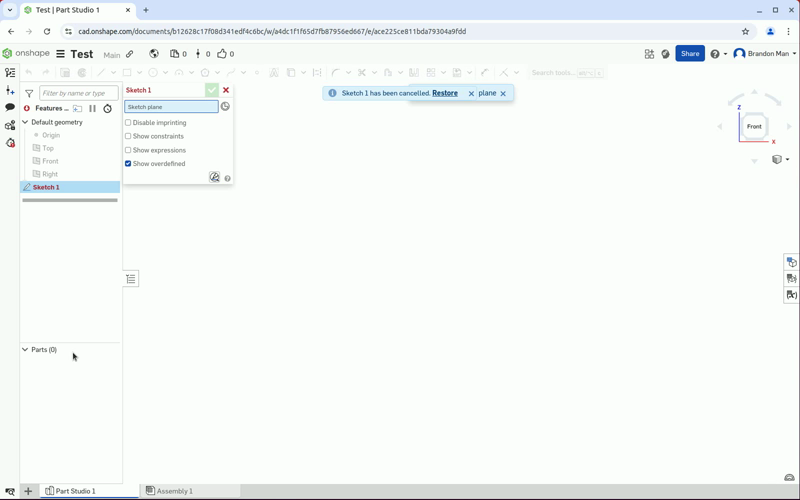
mouse_move(73, 163)
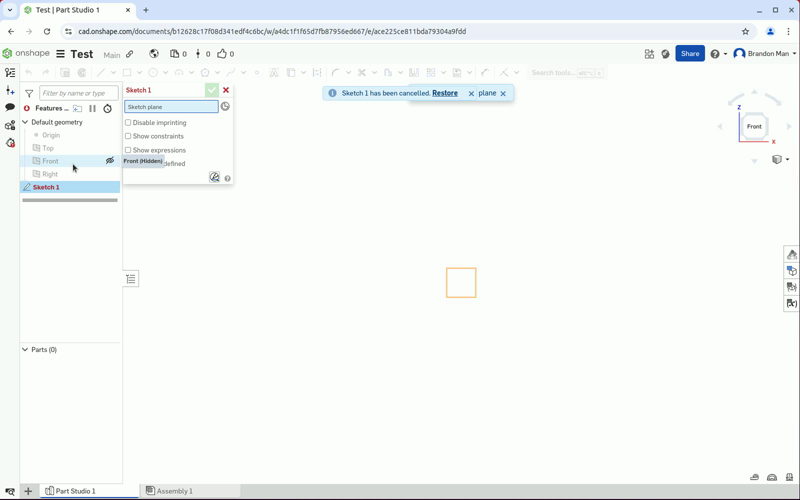
click(73, 163)
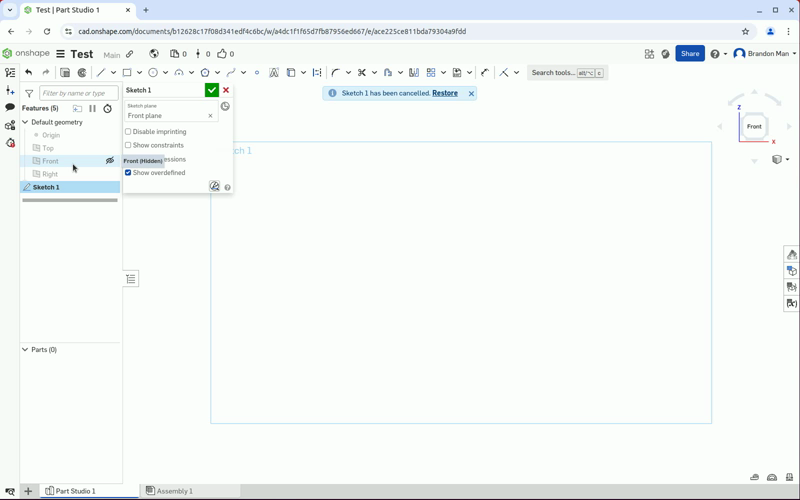
mouse_move(73, 352)
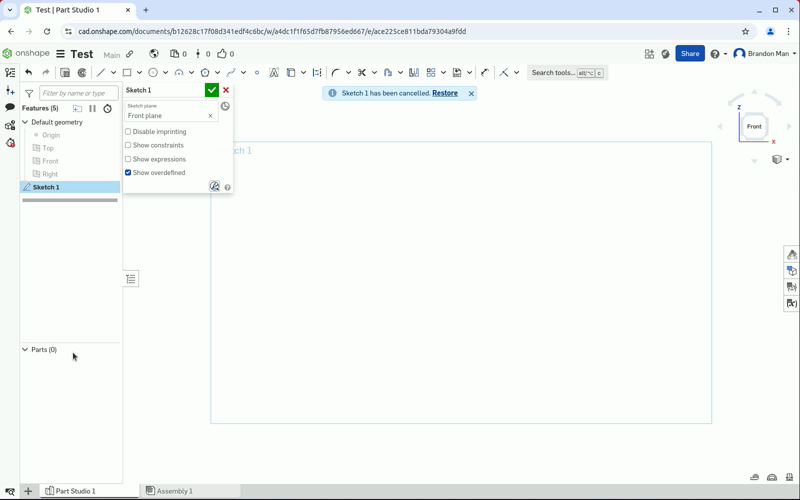
key(y)
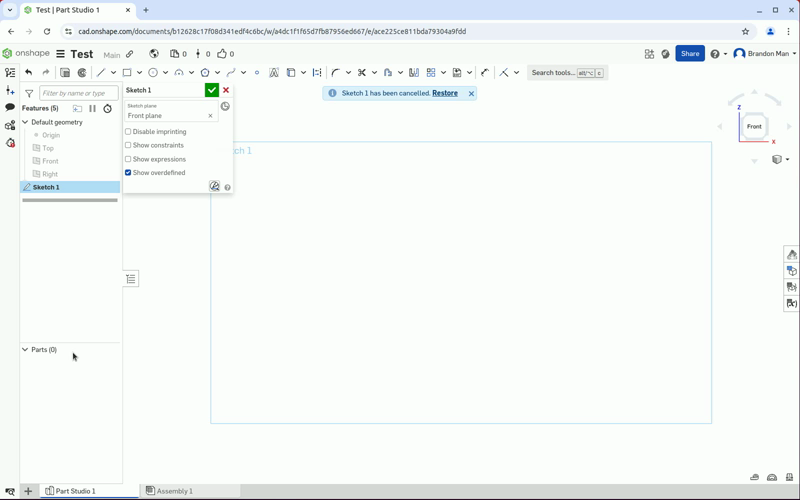
key(l)
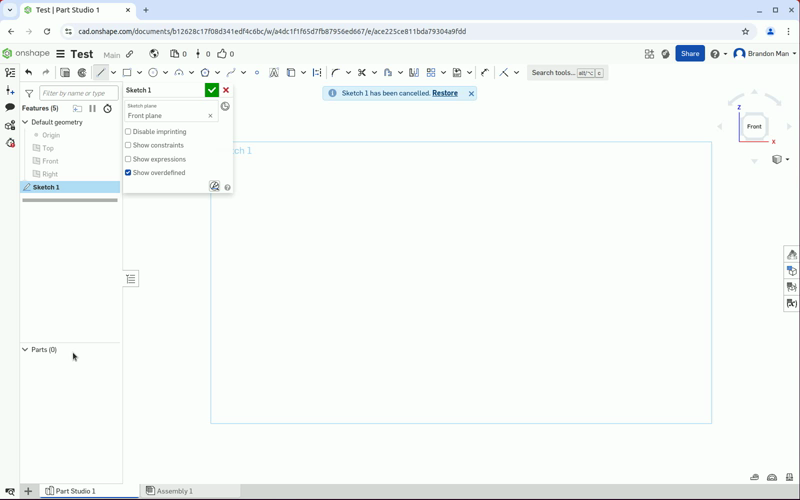
key_down(shift)
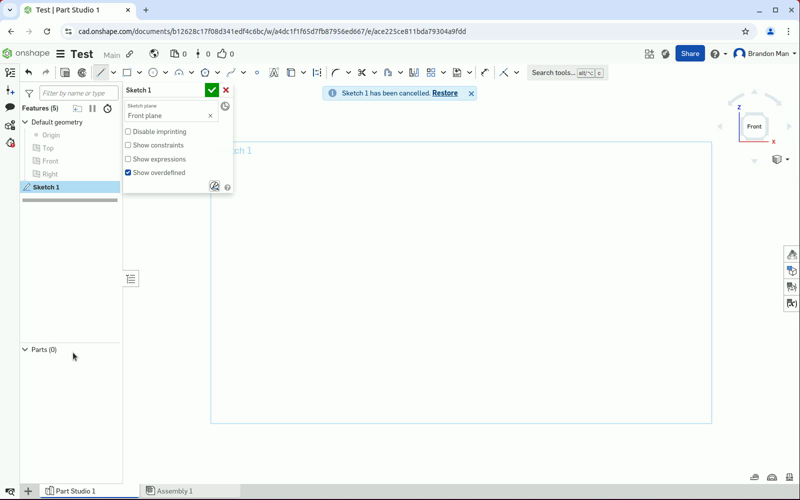
mouse_move(383, 282)
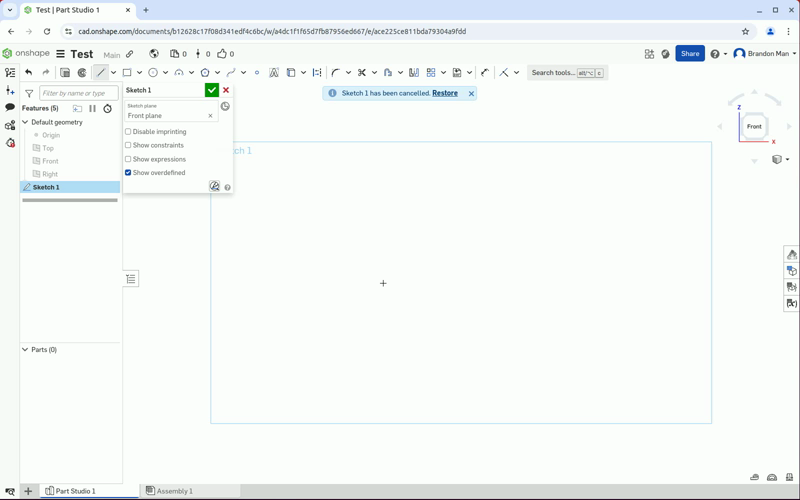
click(383, 282)
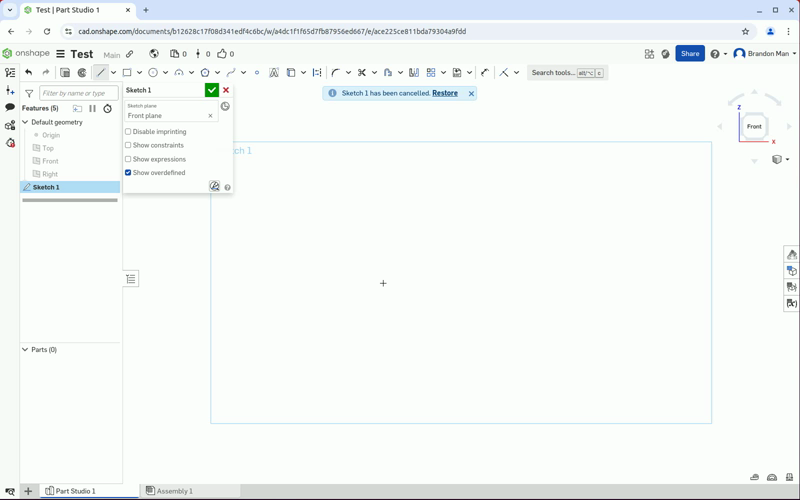
key_up(shift)
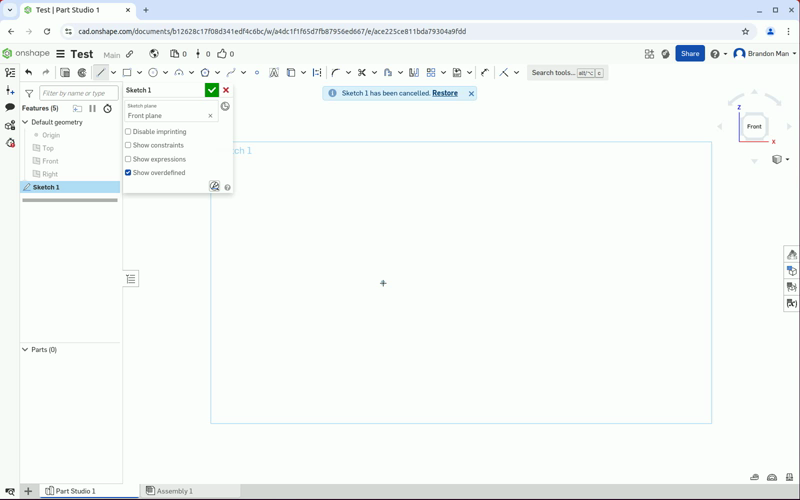
key_down(shift)
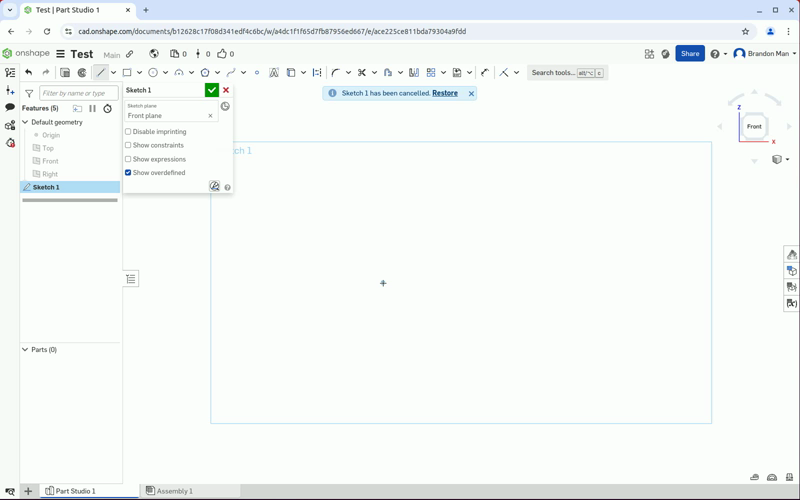
mouse_move(461, 282)
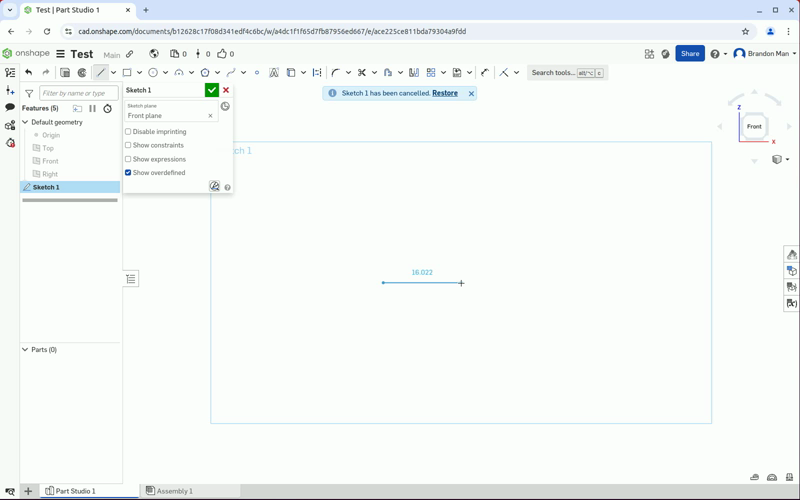
click(461, 282)
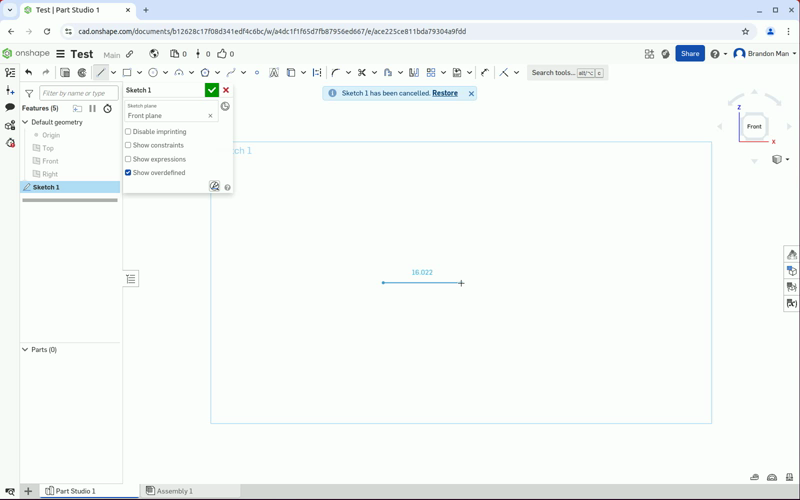
key_up(shift)
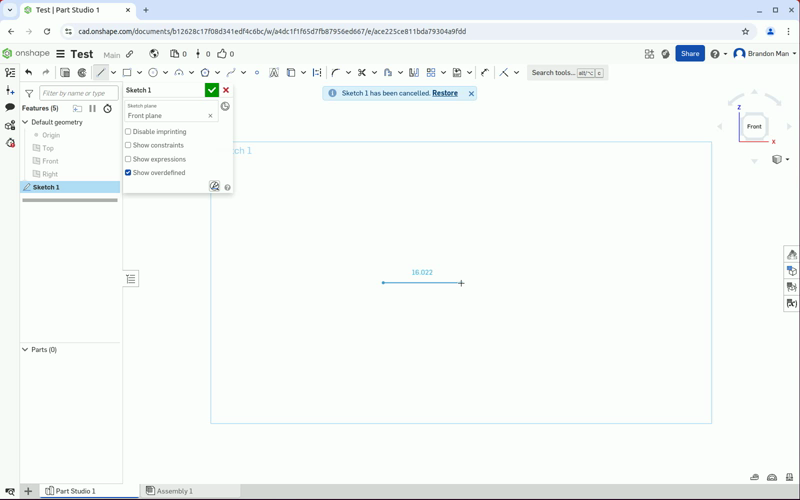
key_down(shift)
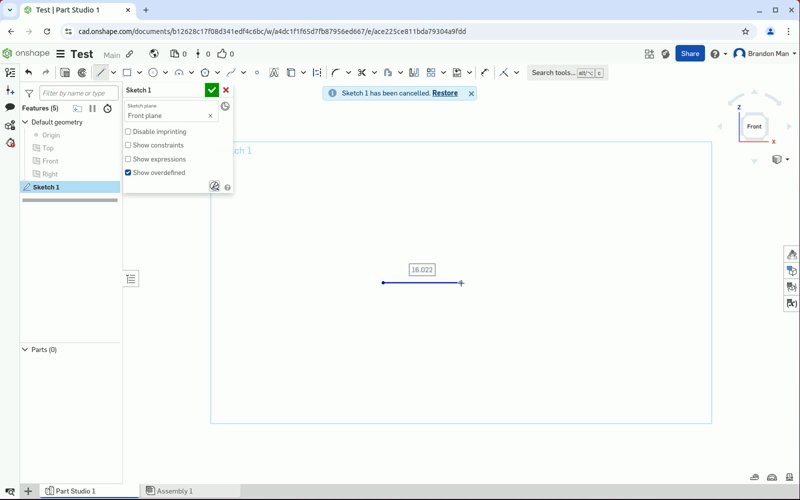
mouse_move(461, 211)
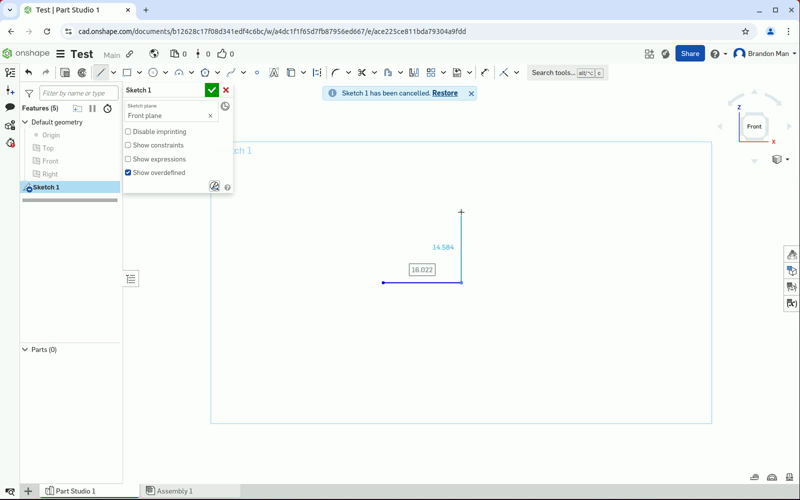
click(461, 211)
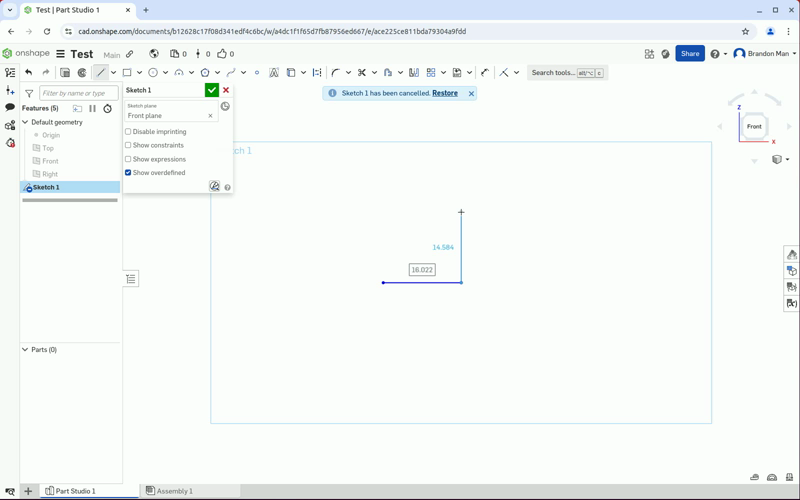
key_up(shift)
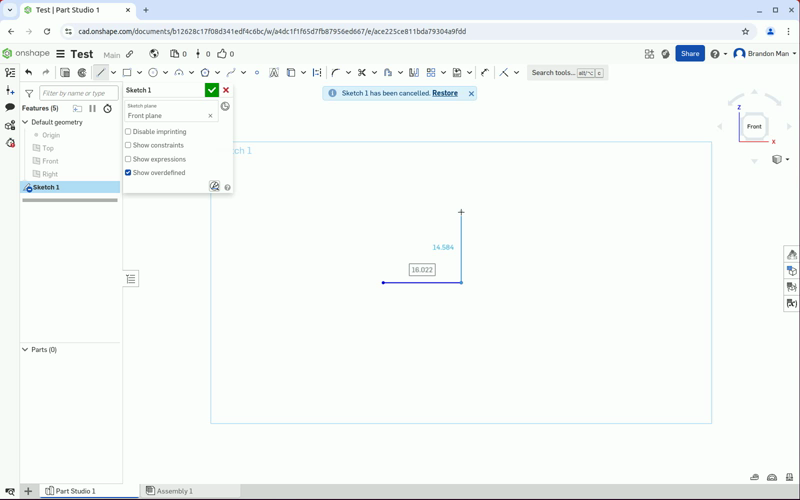
key_down(shift)
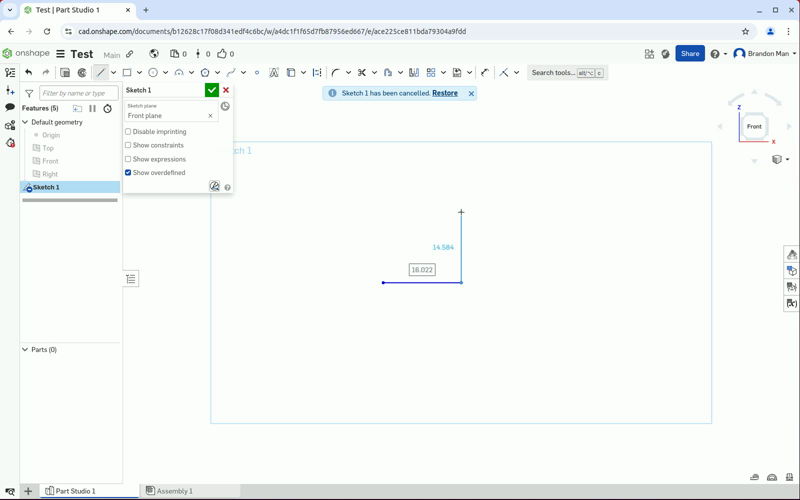
mouse_move(491, 211)
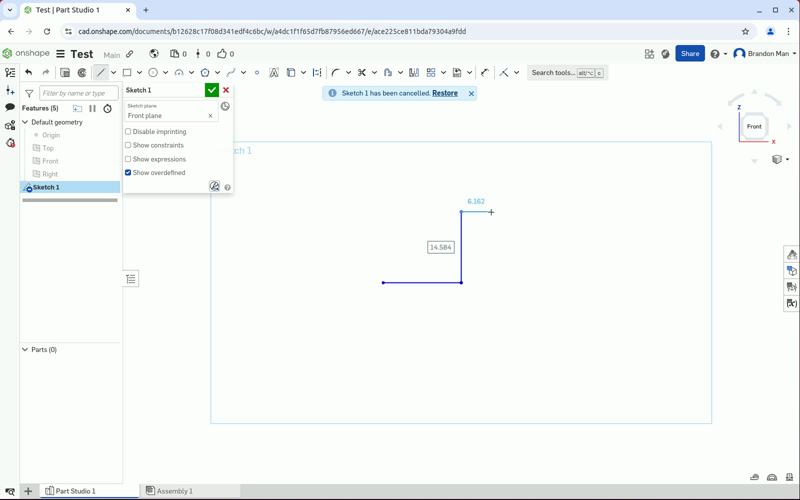
mouse_move(423, 212)
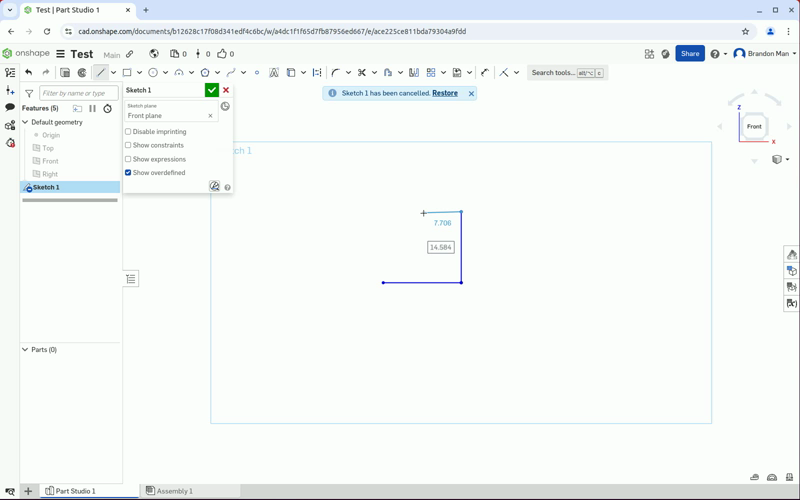
click(423, 212)
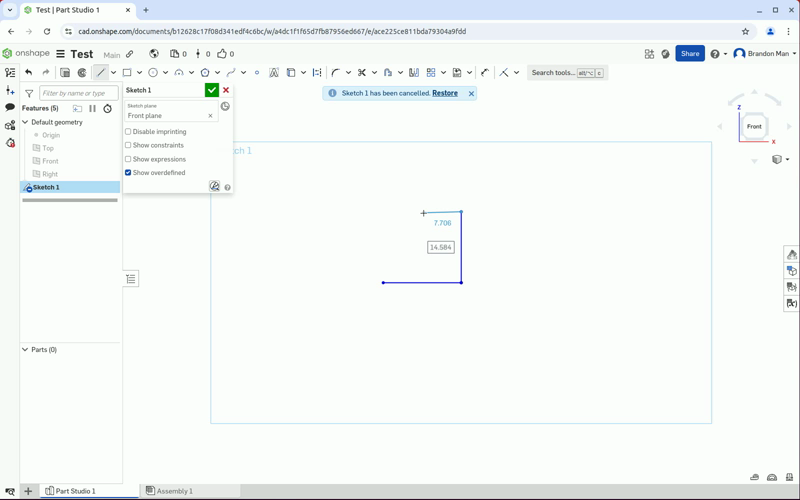
key_up(shift)
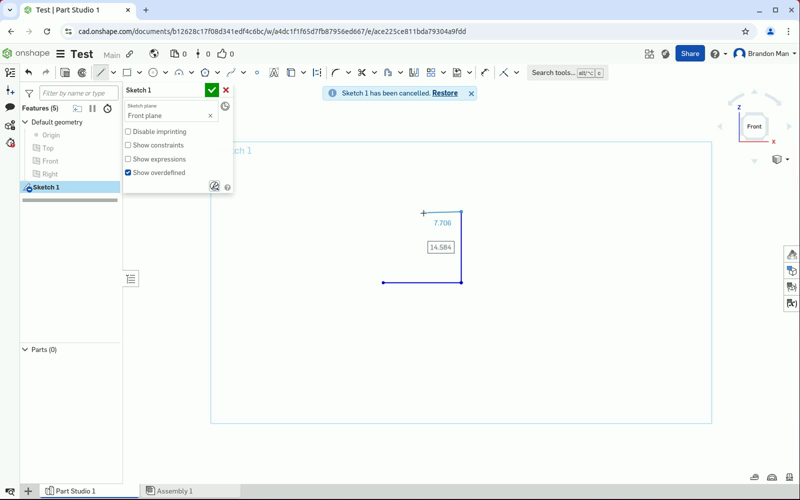
key_down(shift)
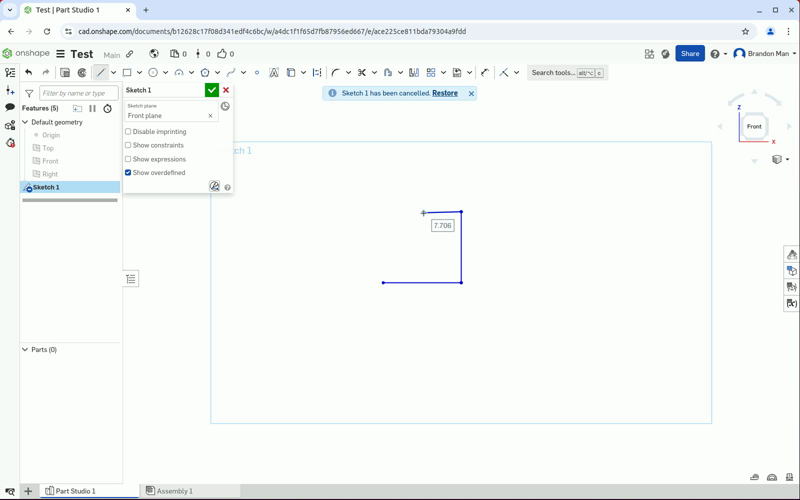
mouse_move(453, 212)
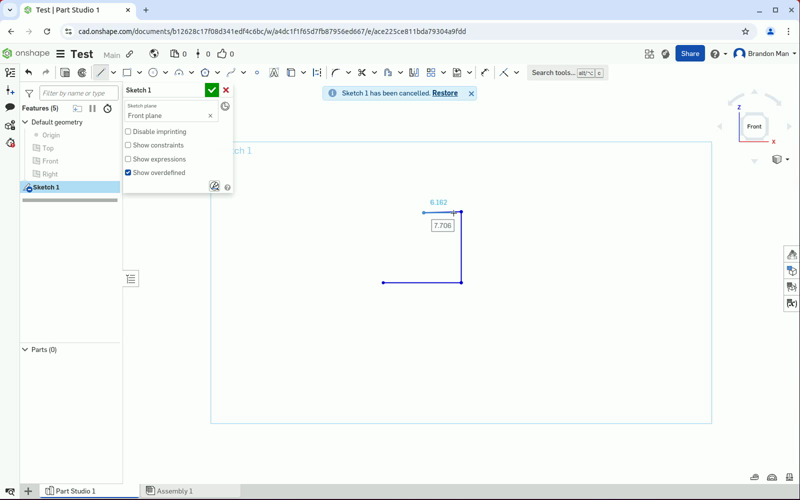
mouse_move(423, 247)
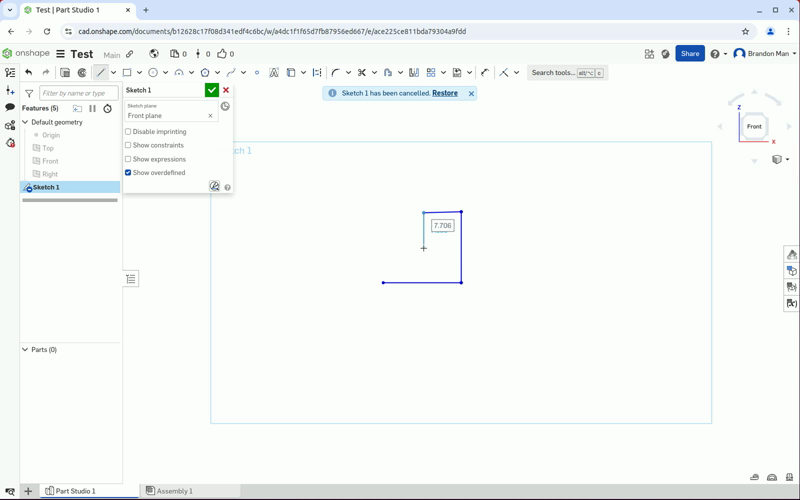
click(423, 247)
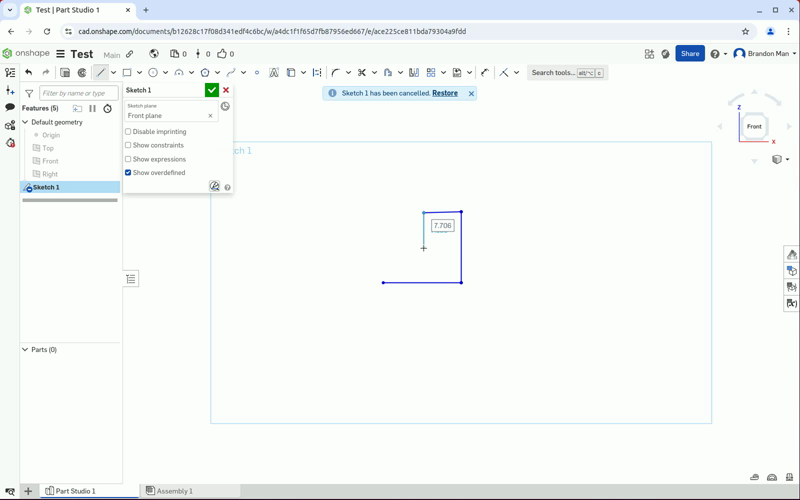
key_up(shift)
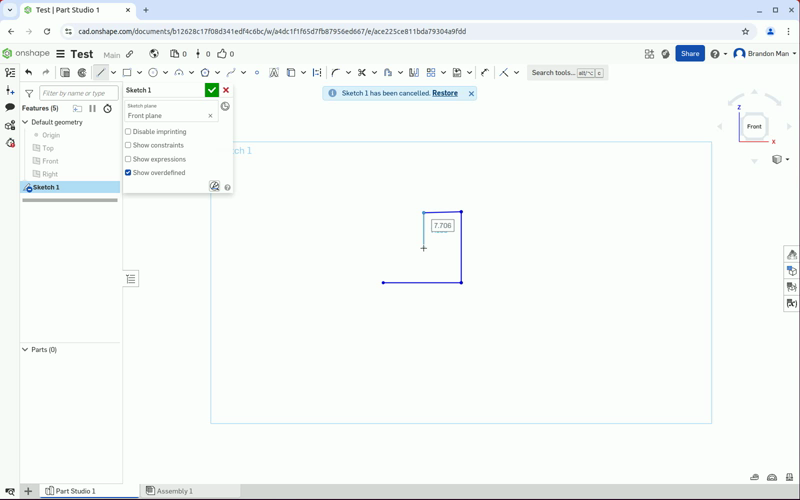
key(esc)
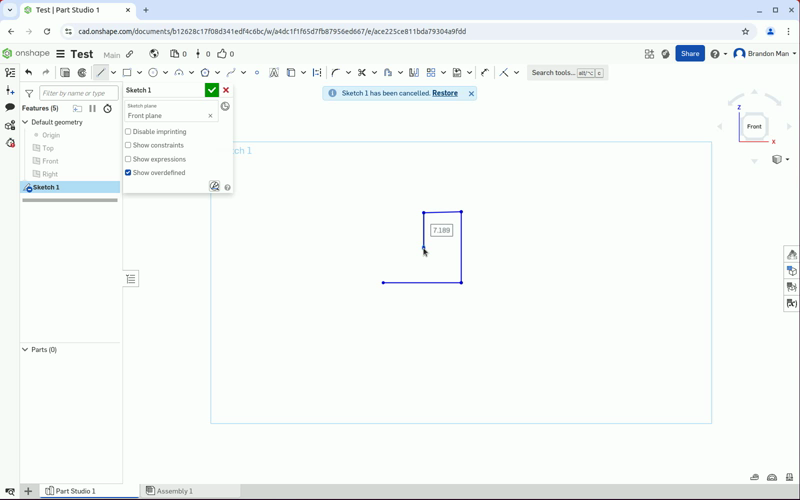
key(a)
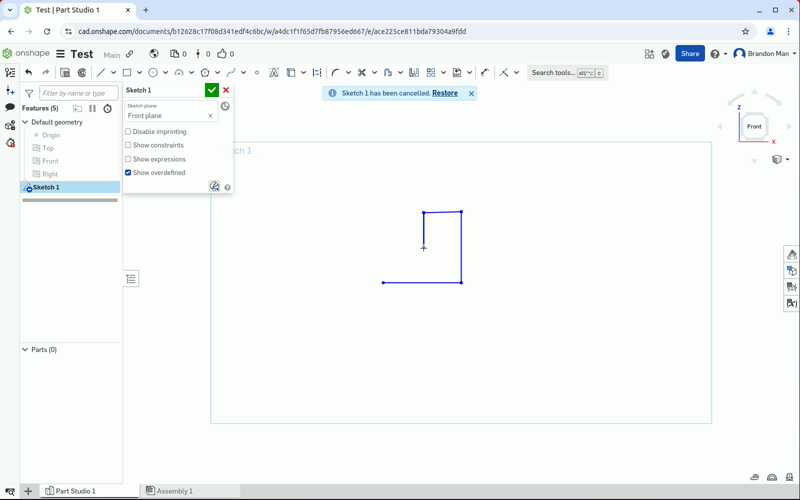
mouse_move(423, 247)
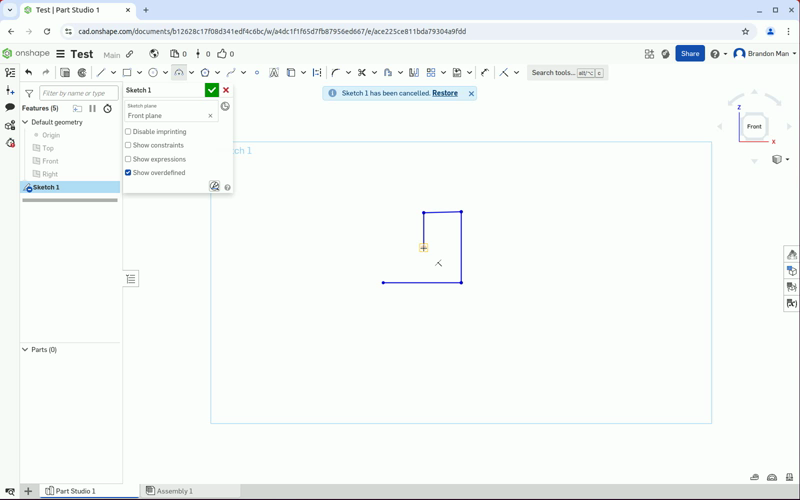
click(423, 247)
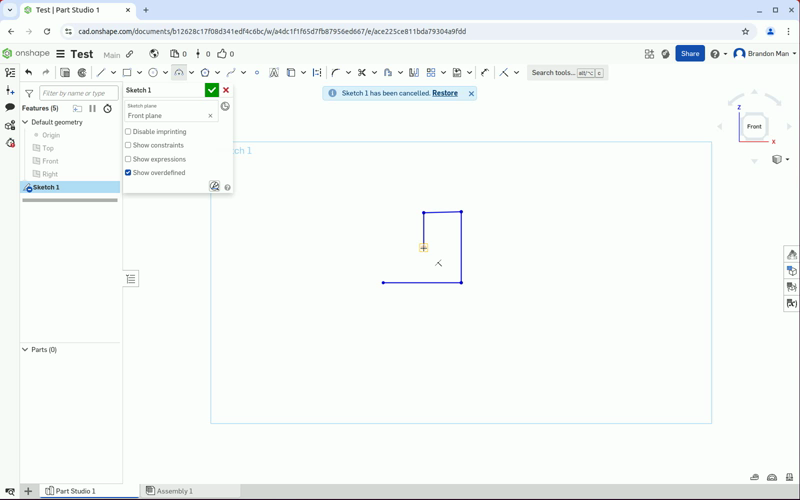
mouse_move(383, 282)
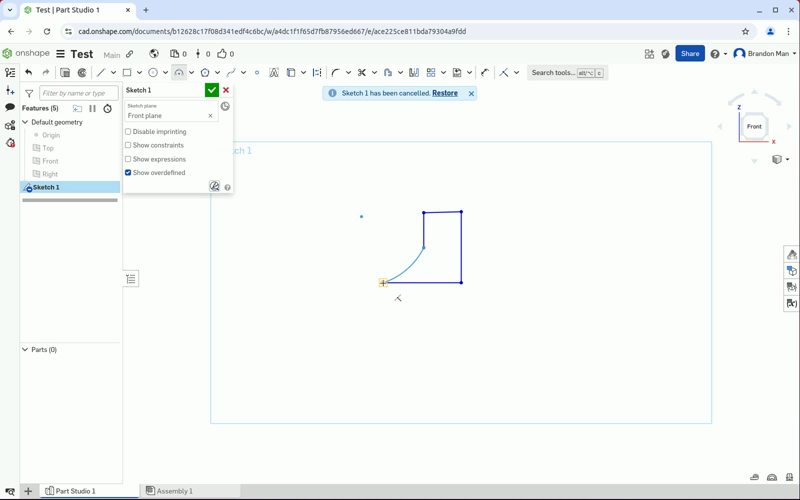
click(383, 282)
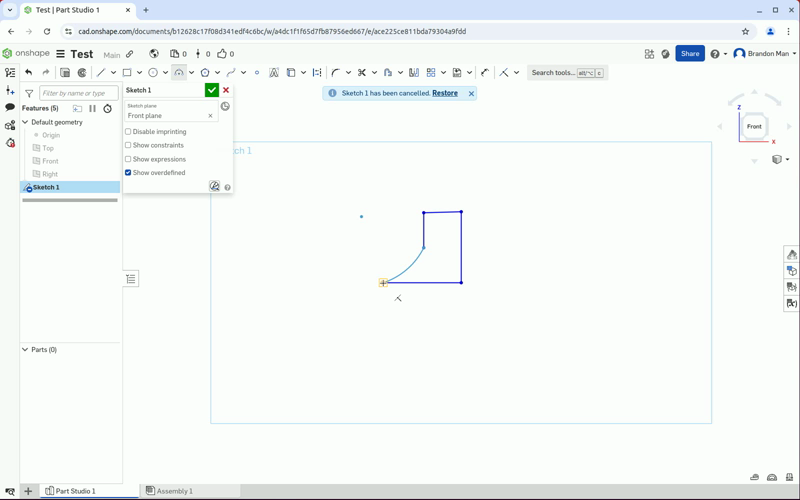
key_down(shift)
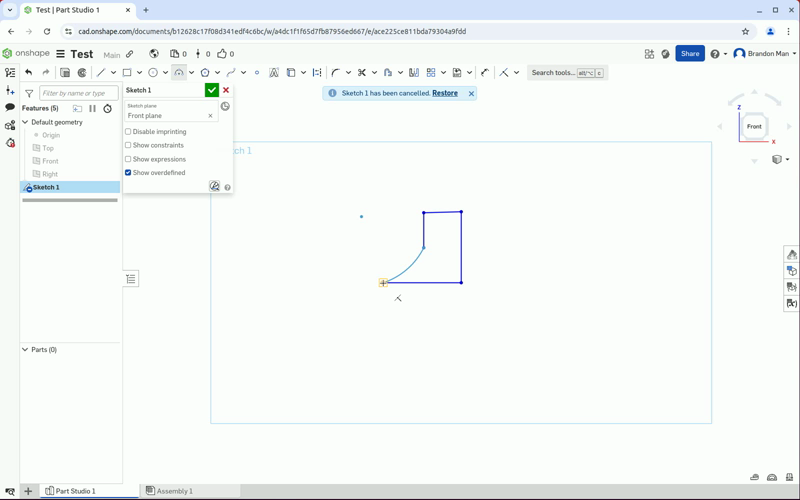
mouse_move(398, 260)
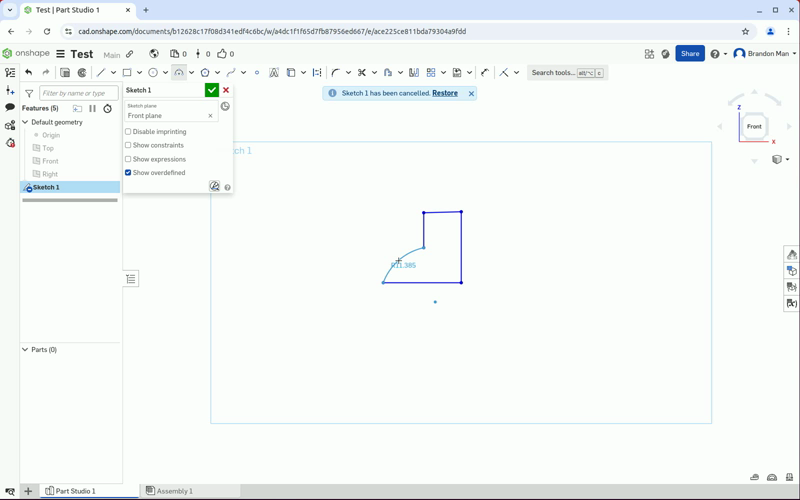
click(398, 260)
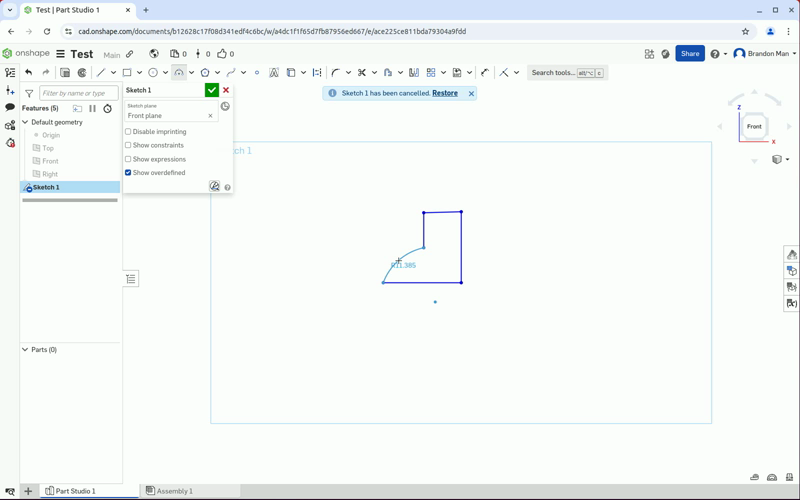
key_up(shift)
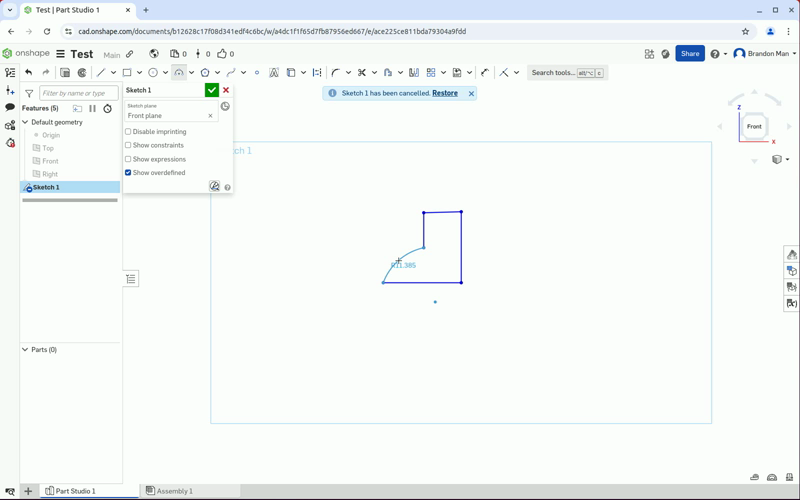
key(esc)
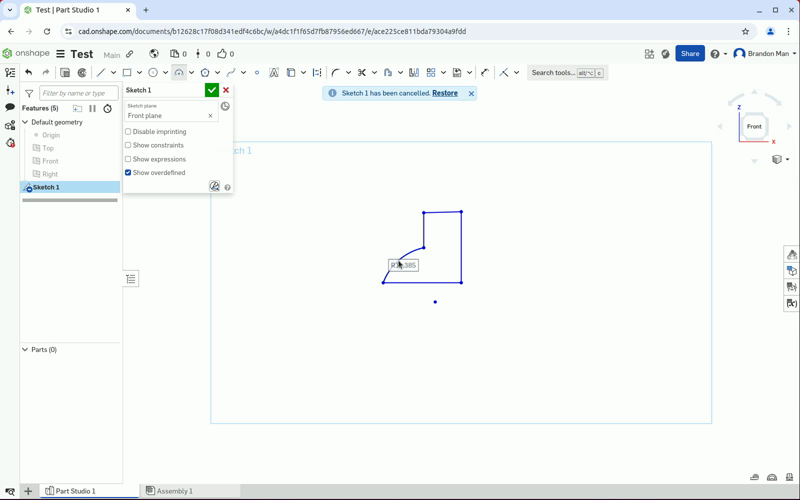
mouse_move(394, 279)
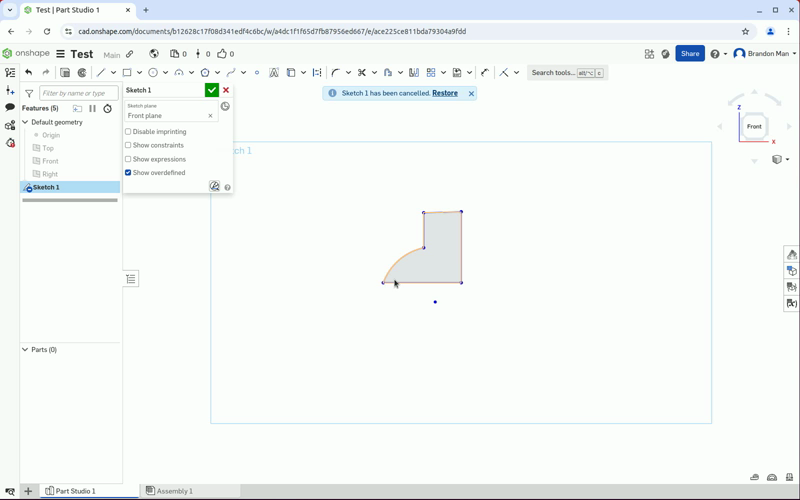
click(394, 279)
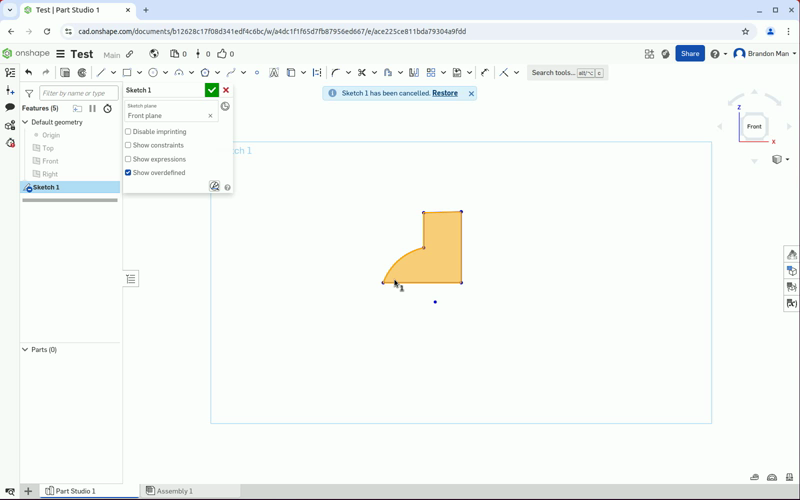
mouse_move(73, 352)
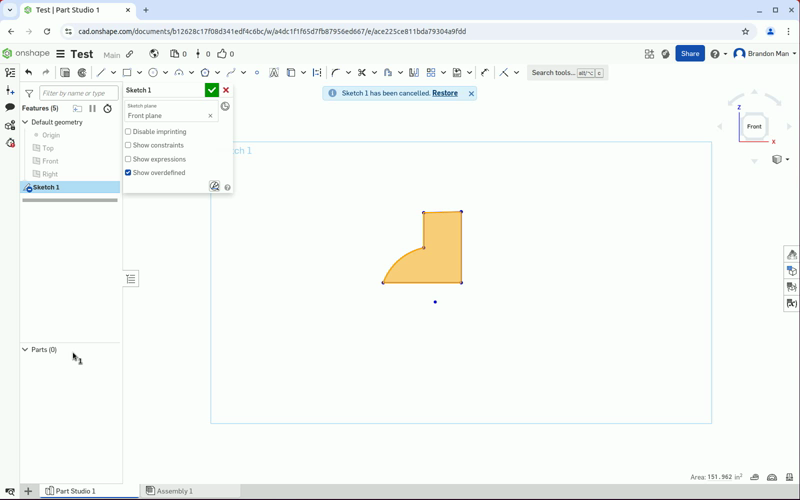
key(shift+y)
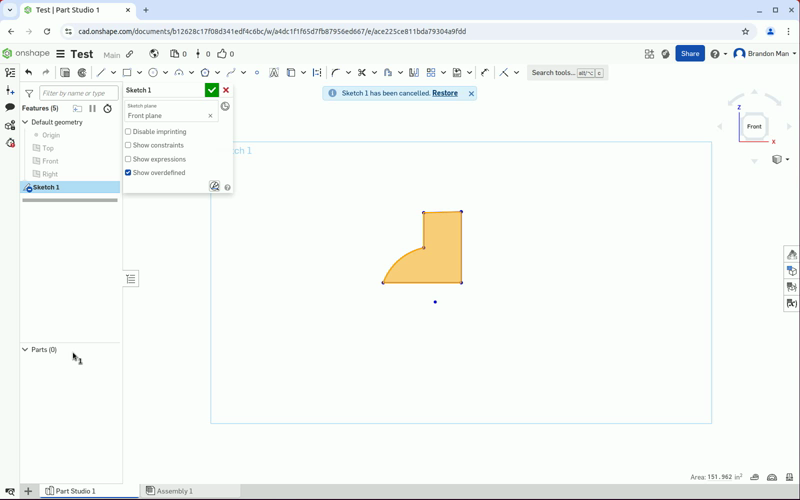
key(shift+e)
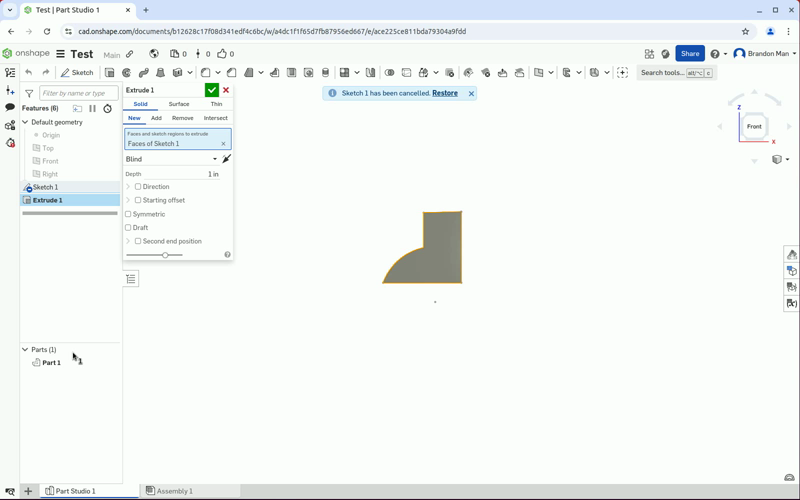
mouse_move(143, 106)
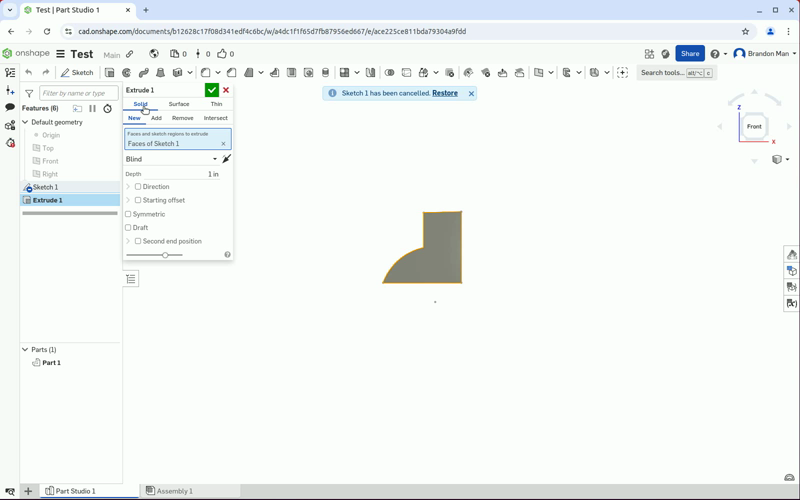
click(143, 106)
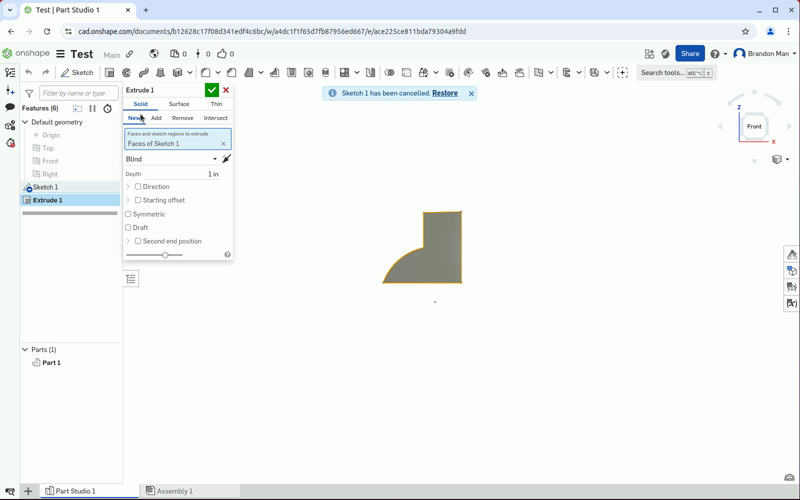
mouse_move(137, 120)
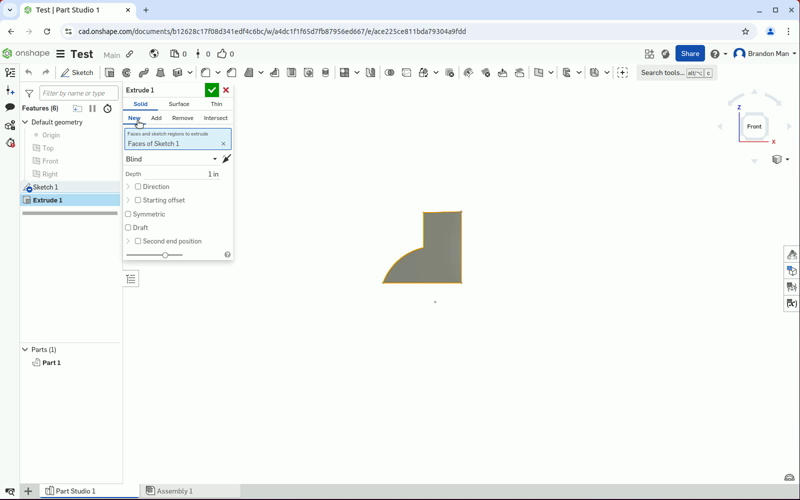
click(137, 120)
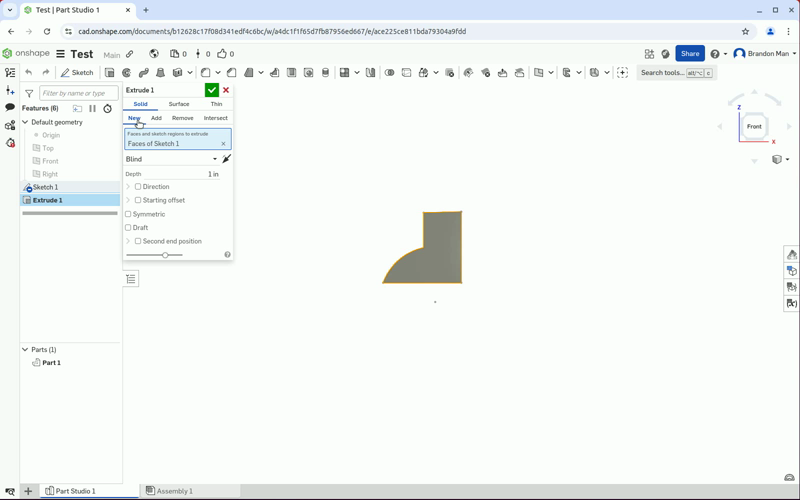
key(tab, 4)
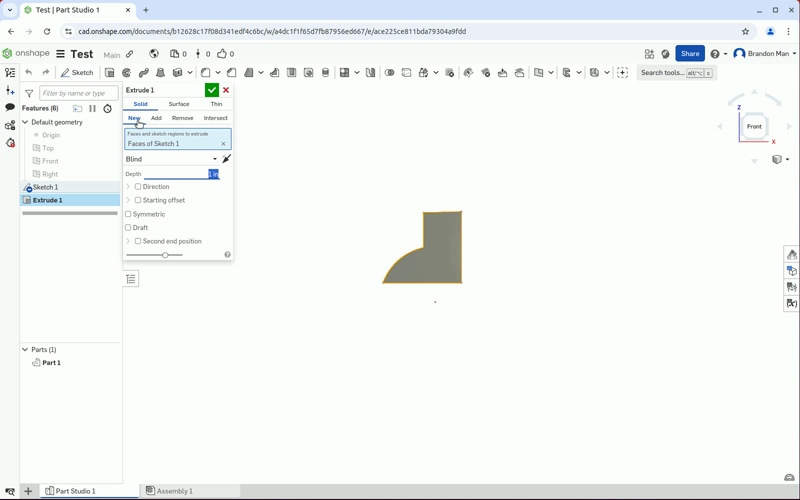
text(7.703)
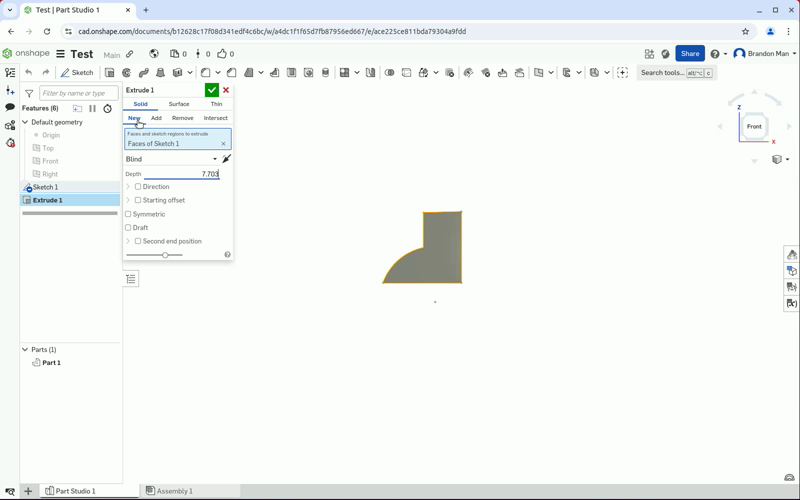
key(enter)
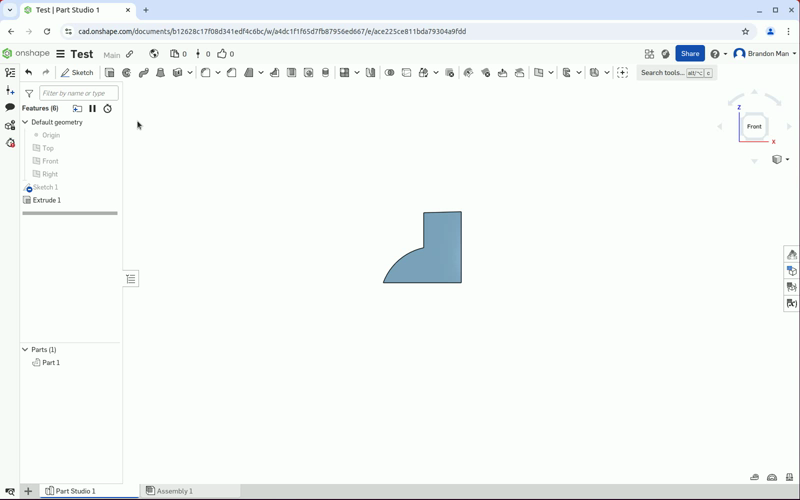
key(shift+h)
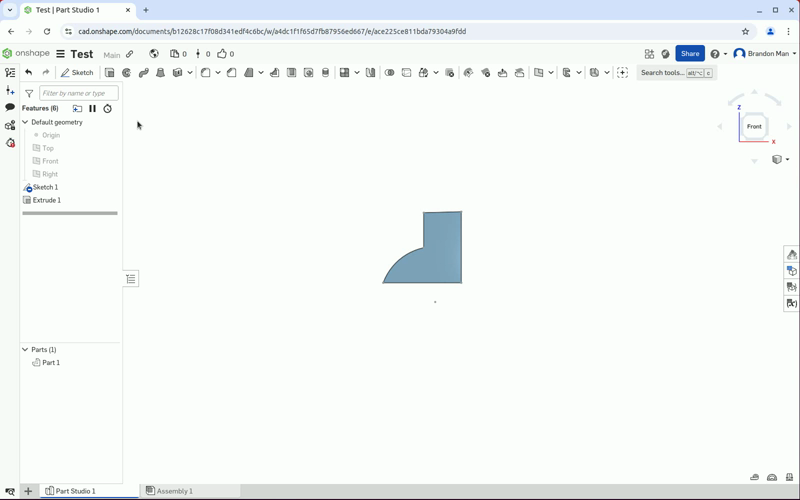
key(shift+h)
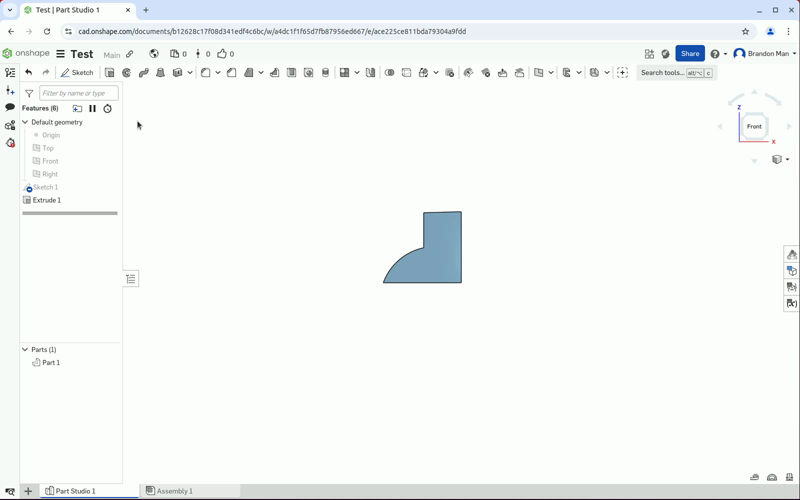
mouse_move(73, 189)
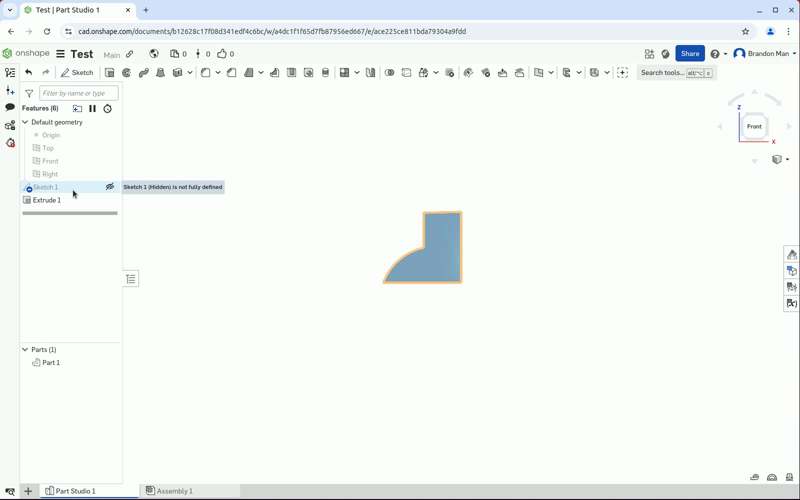
click(73, 189)
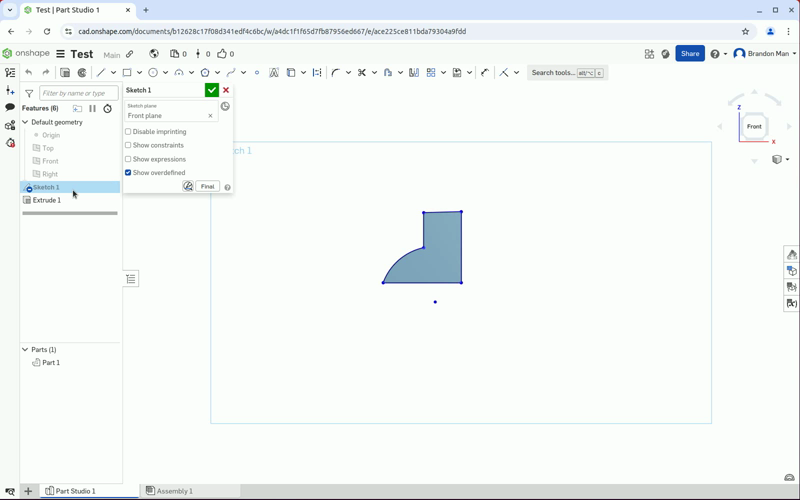
mouse_move(229, 92)
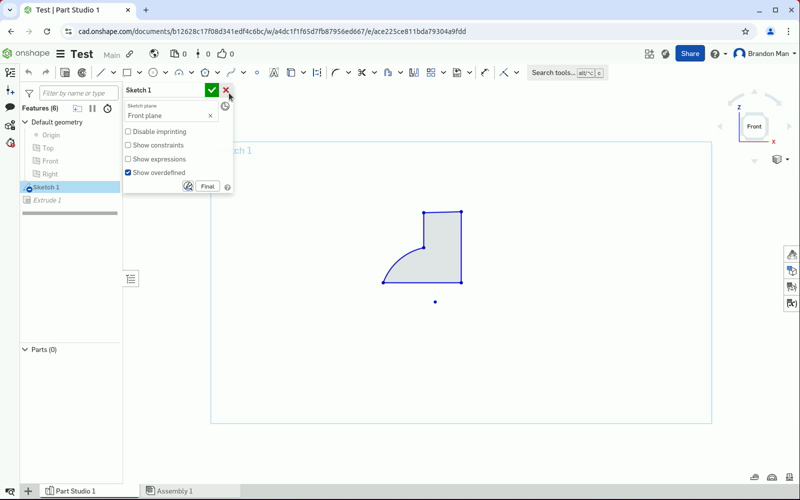
click(229, 92)
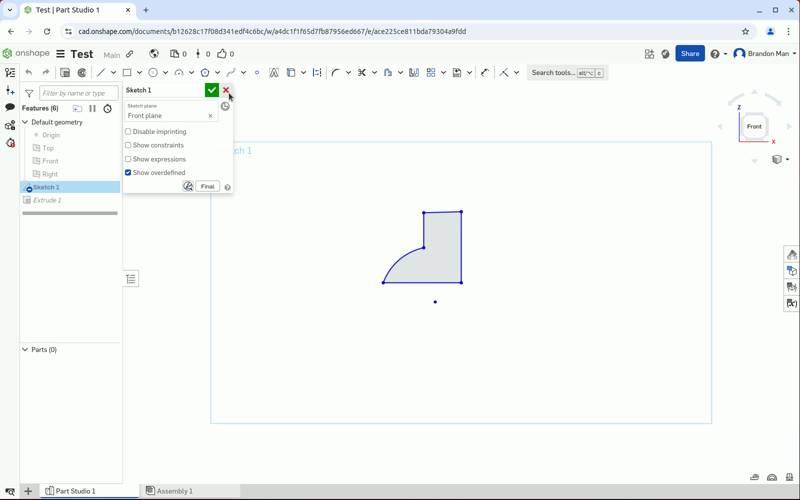
key(shift+s)
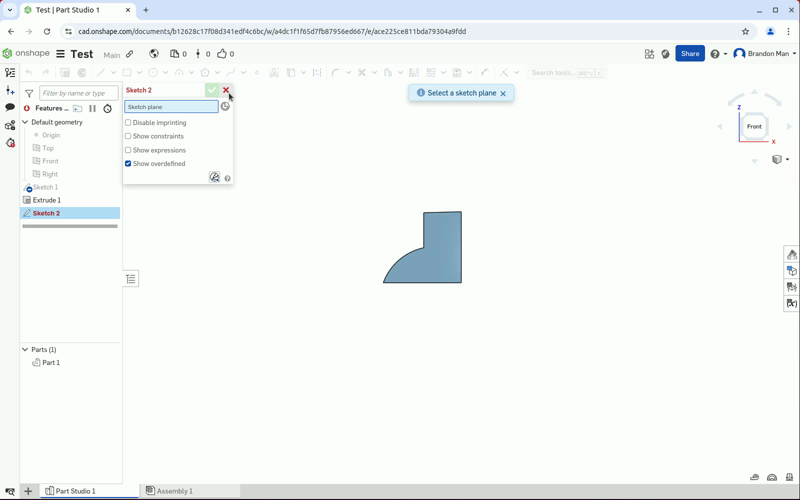
mouse_move(73, 163)
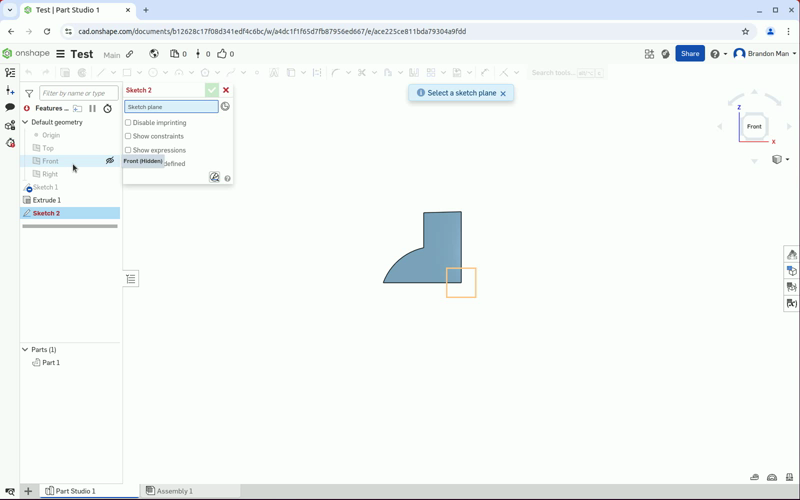
click(73, 163)
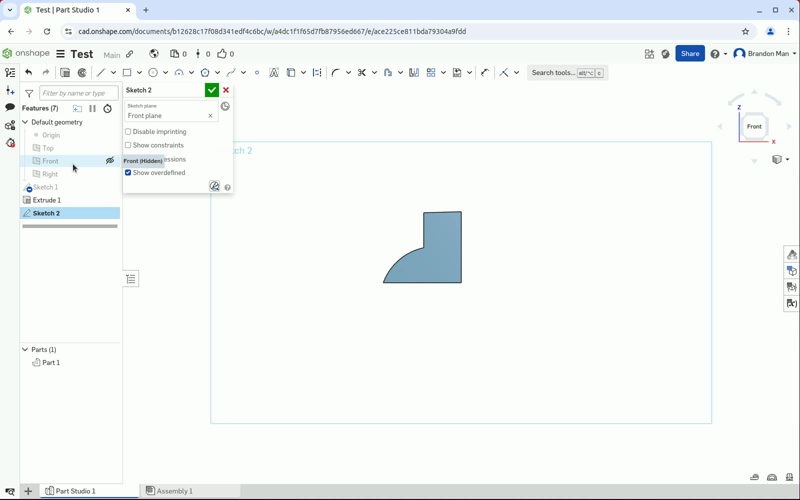
mouse_move(73, 352)
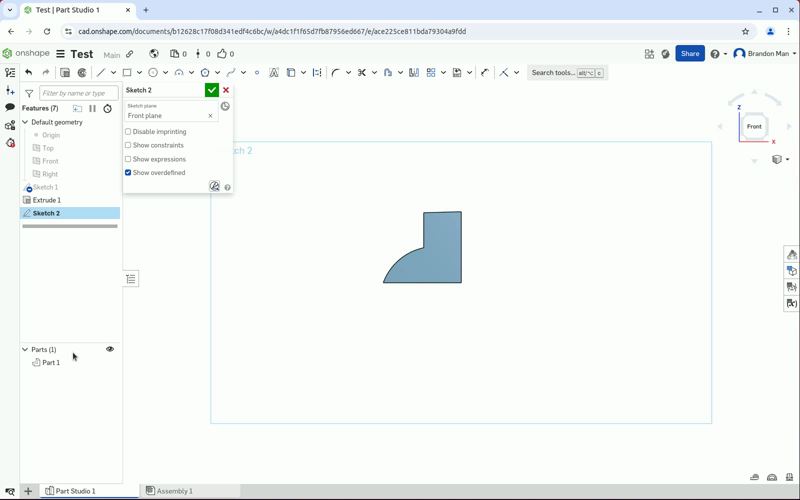
key(y)
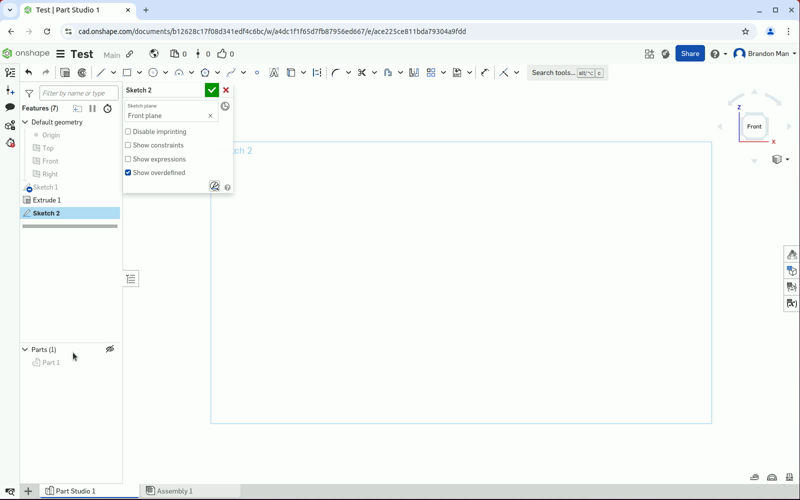
key(l)
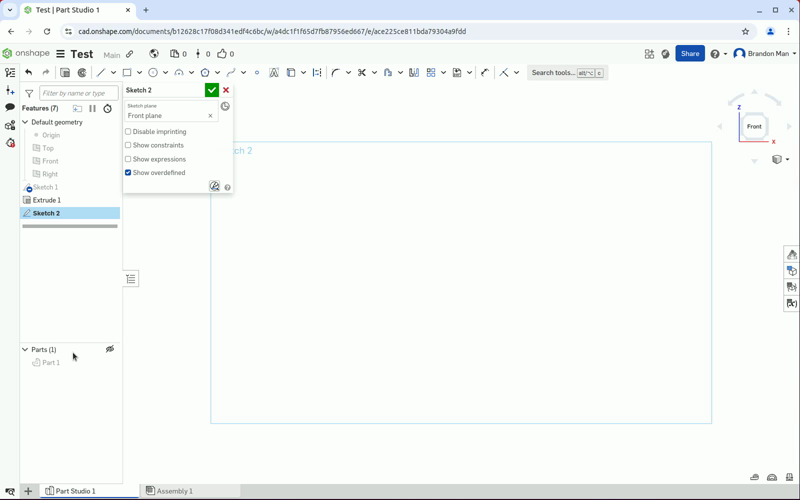
key_down(shift)
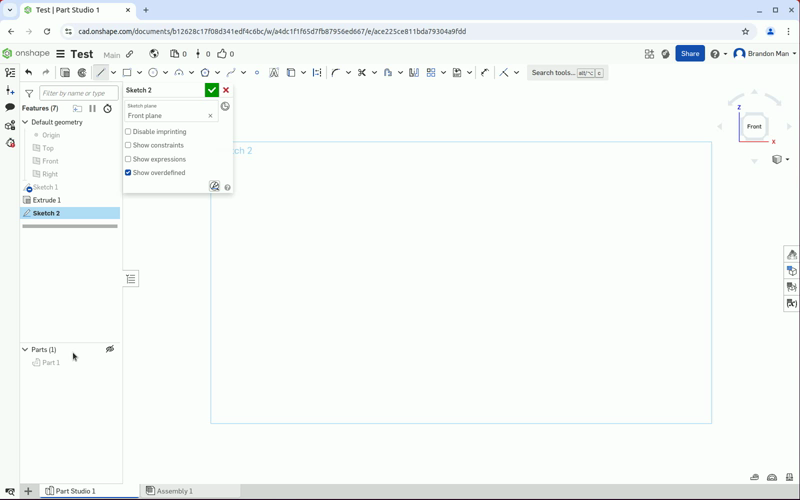
mouse_move(423, 213)
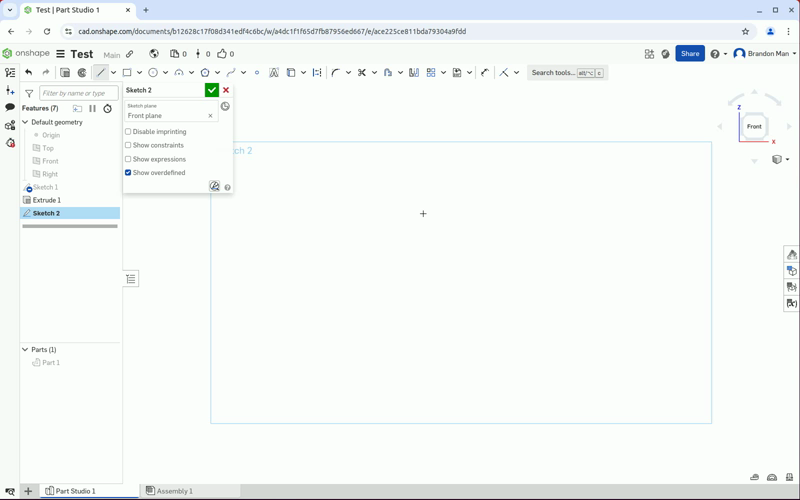
click(423, 213)
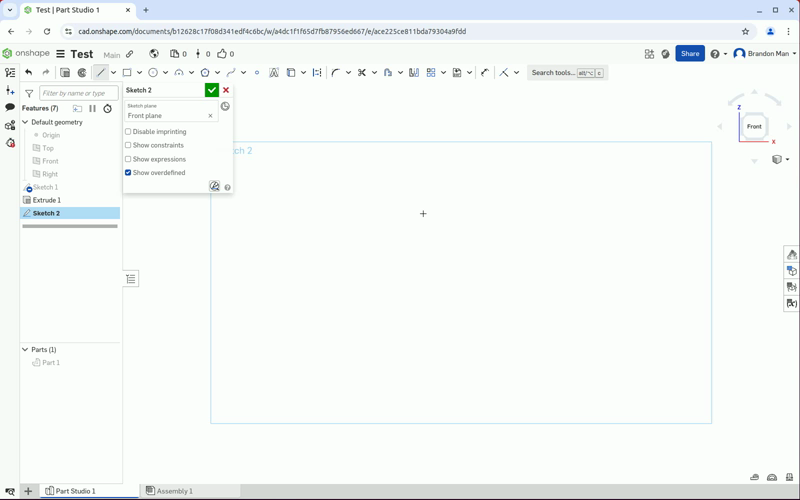
key_up(shift)
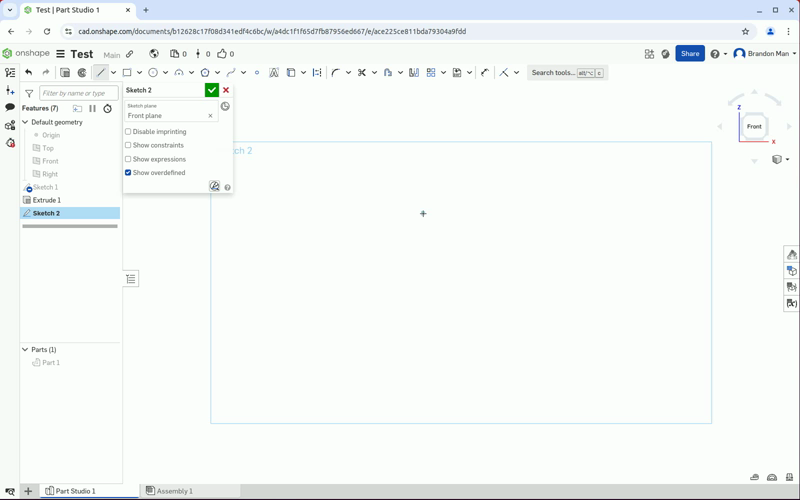
key_down(shift)
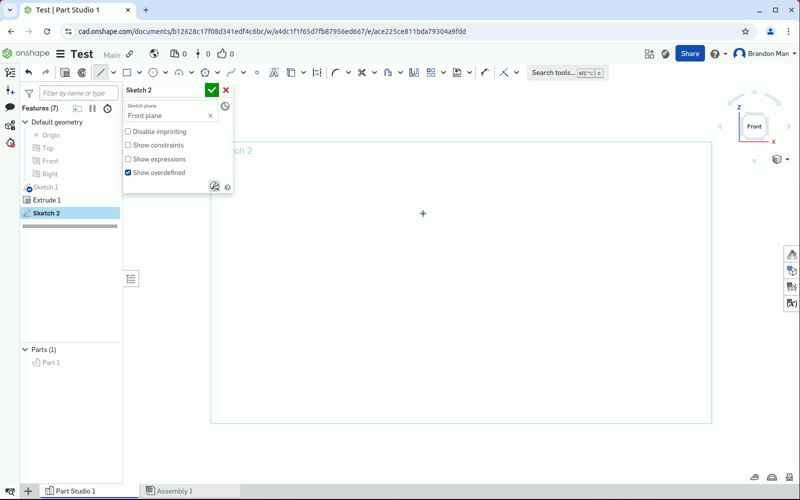
mouse_move(453, 213)
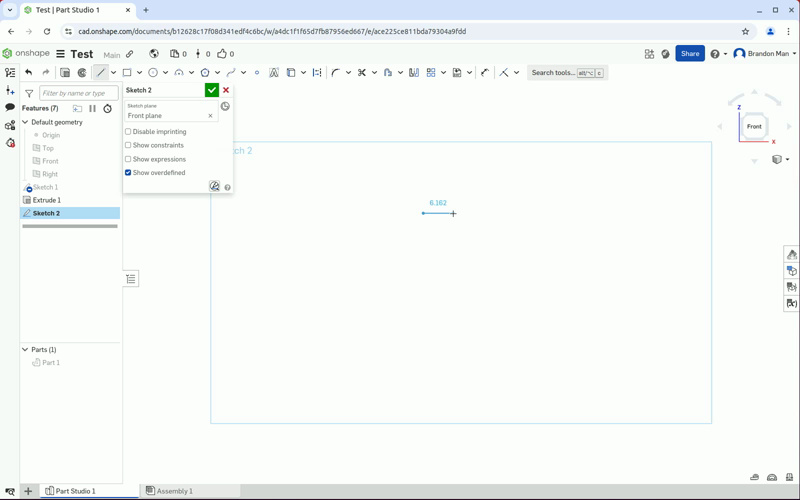
mouse_move(461, 211)
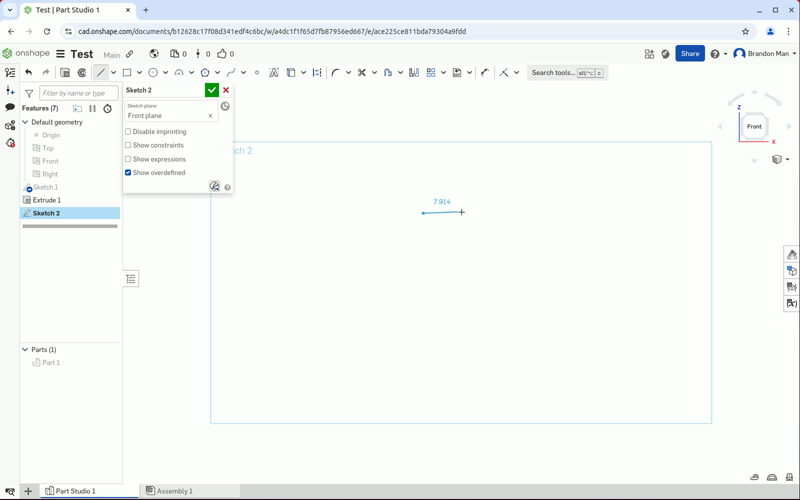
click(461, 211)
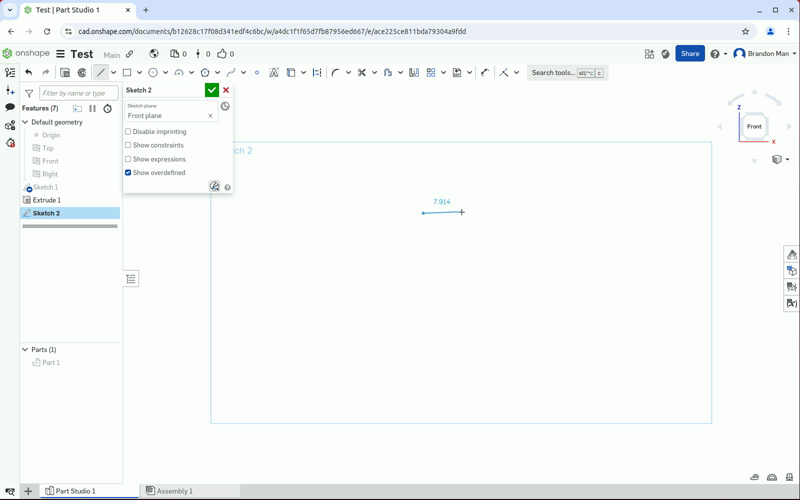
key_up(shift)
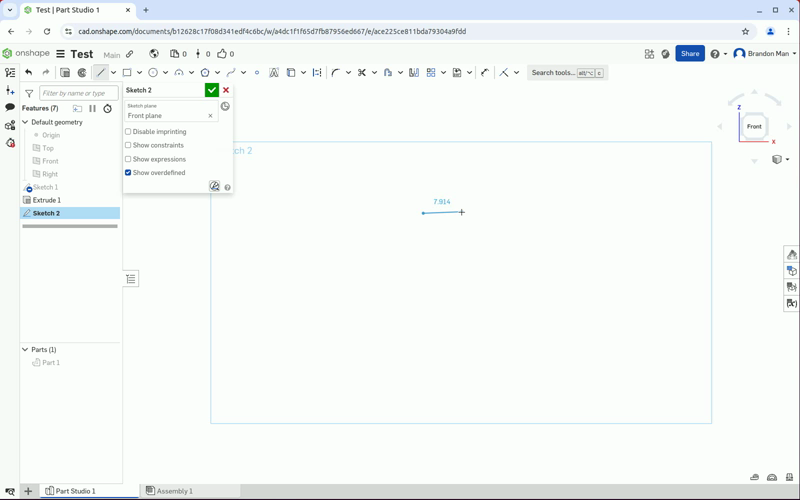
key_down(shift)
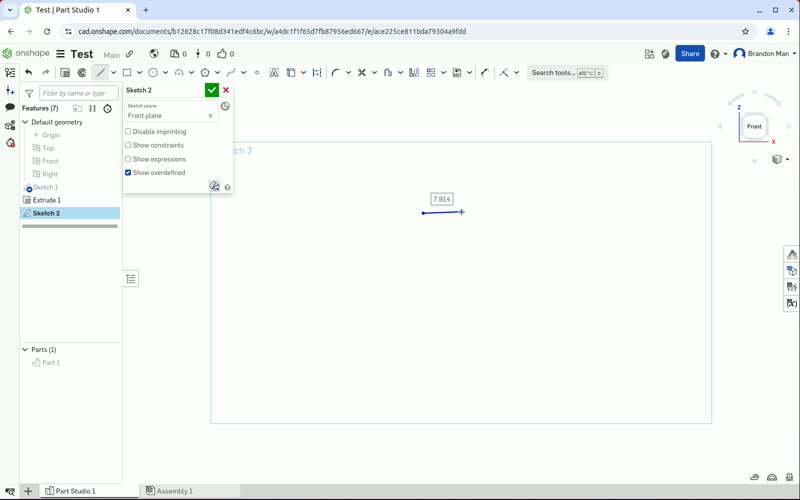
mouse_move(491, 211)
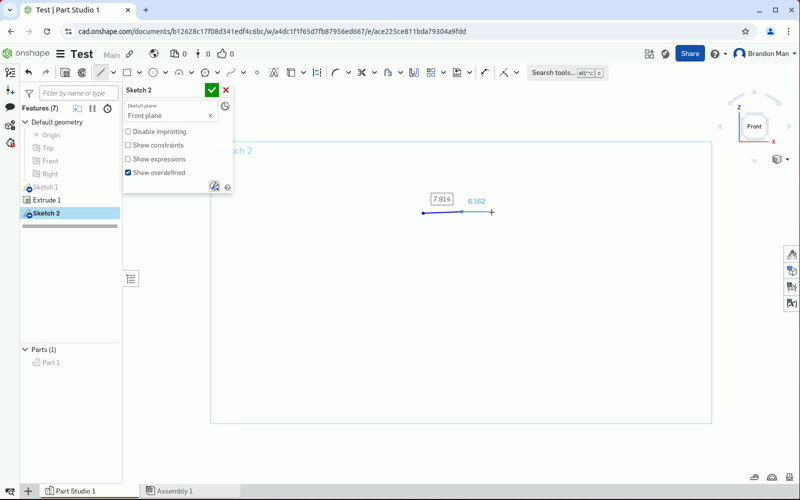
mouse_move(423, 211)
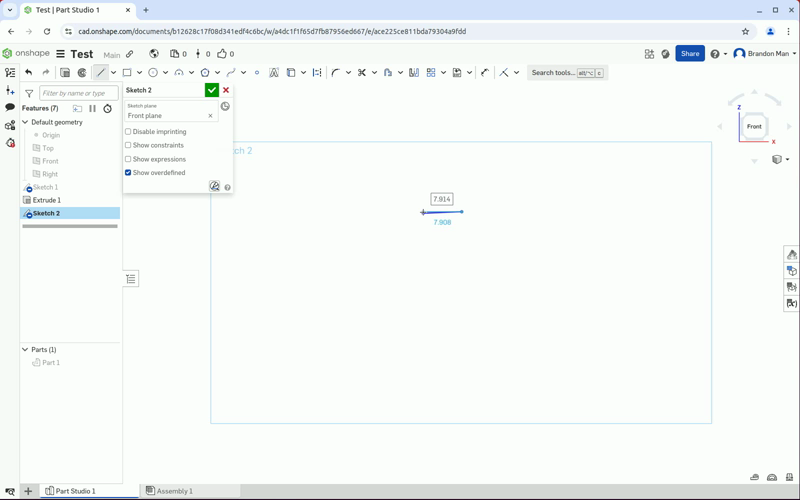
scroll(6)
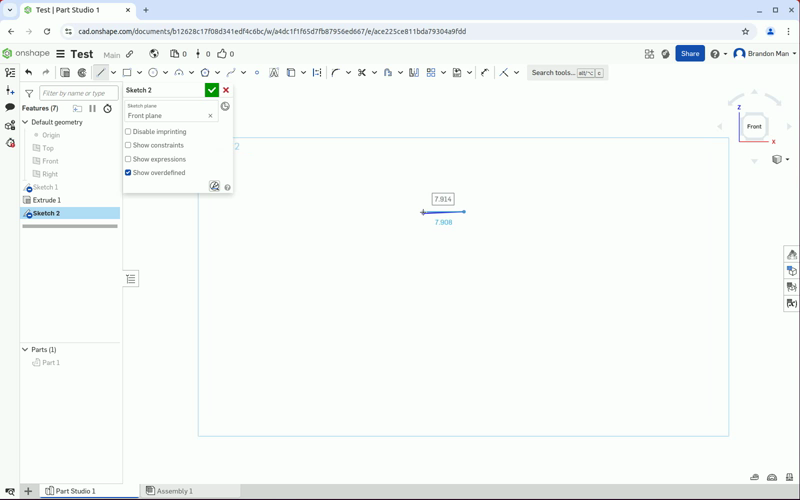
scroll(6)
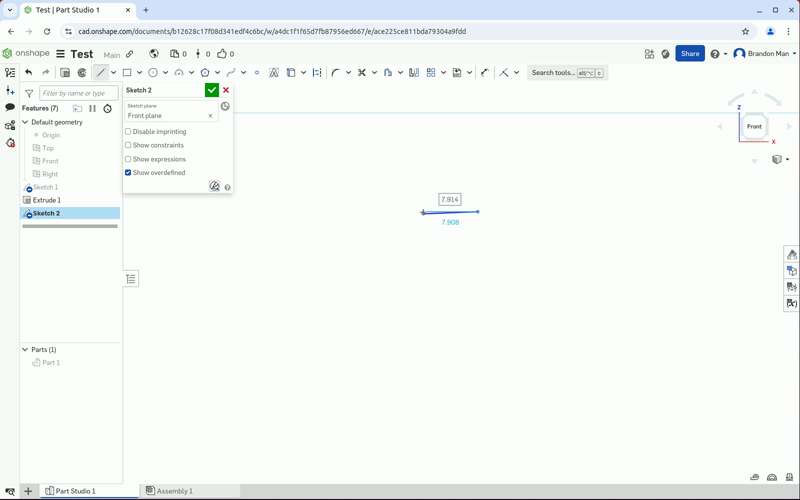
scroll(6)
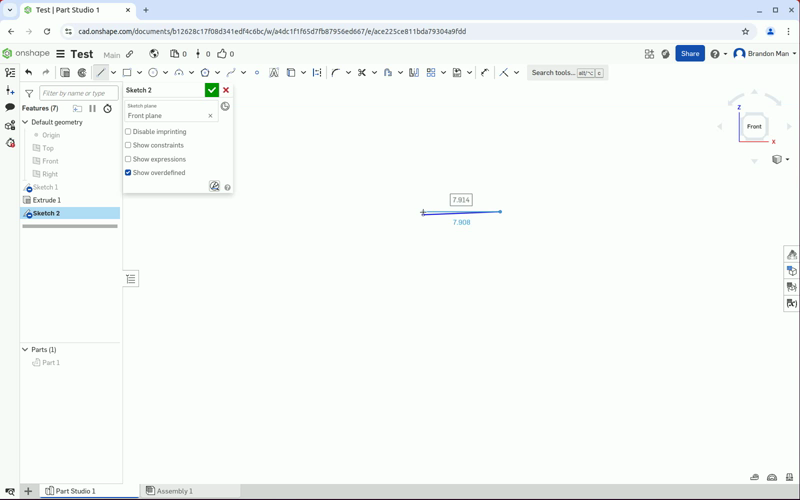
scroll(6)
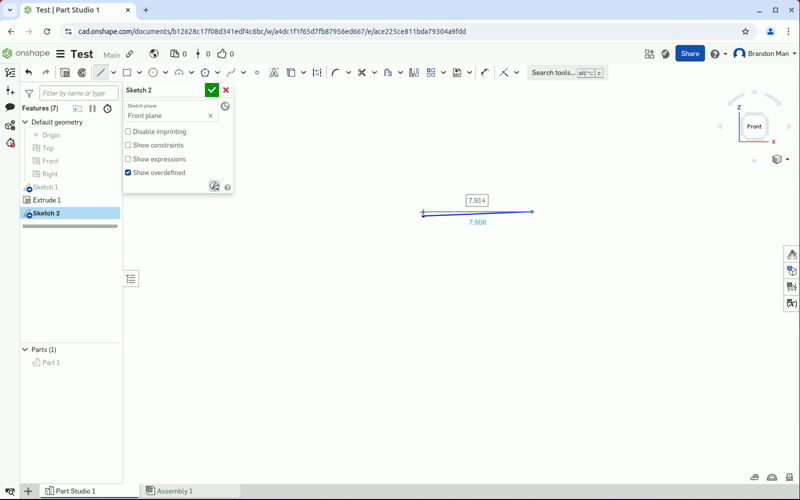
scroll(6)
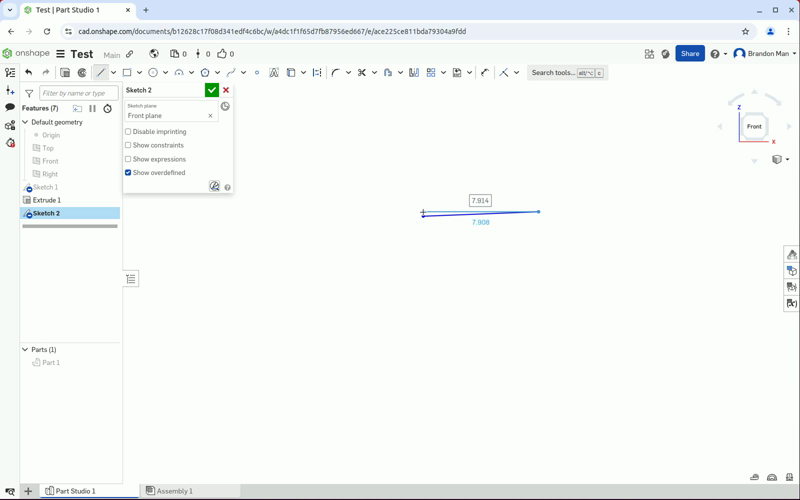
scroll(6)
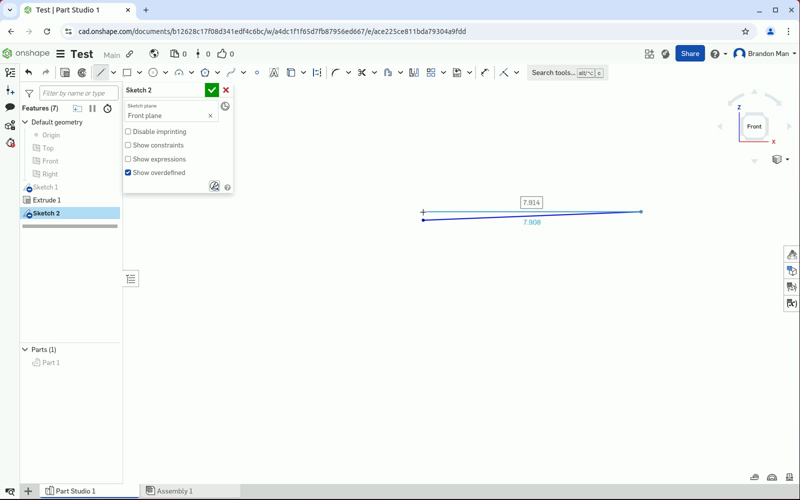
scroll(6)
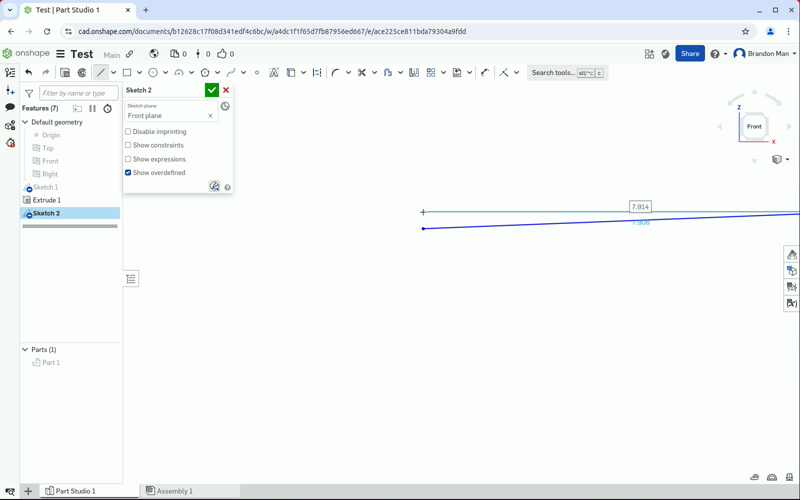
click(423, 211)
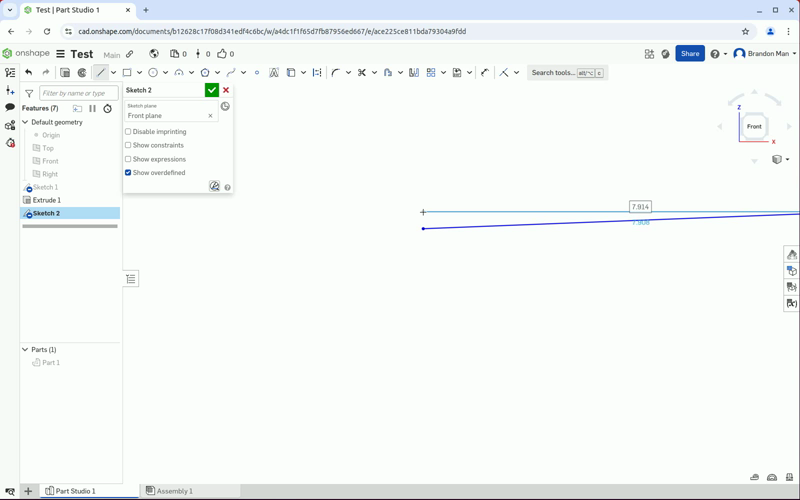
scroll(-6)
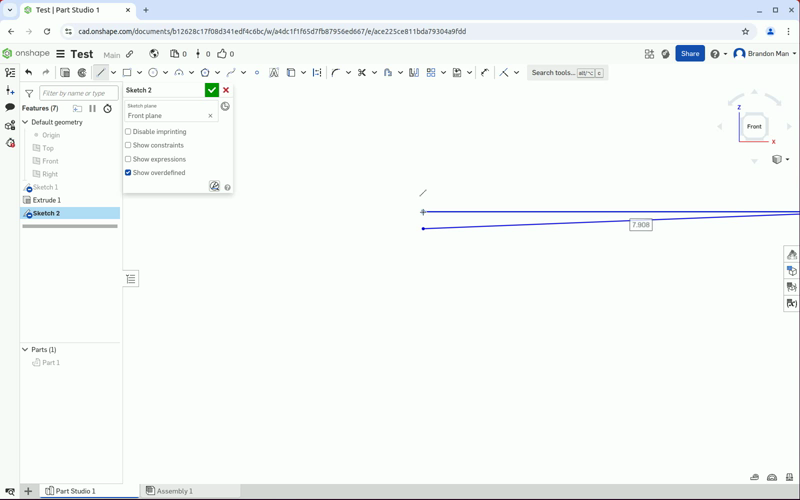
scroll(-6)
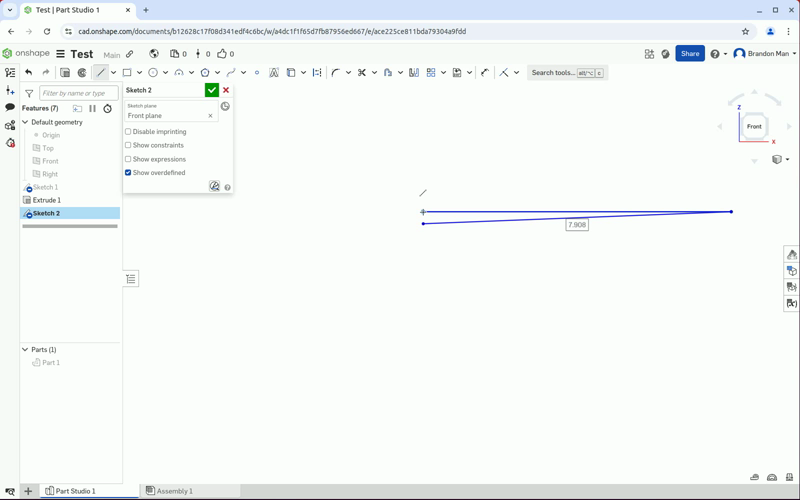
scroll(-6)
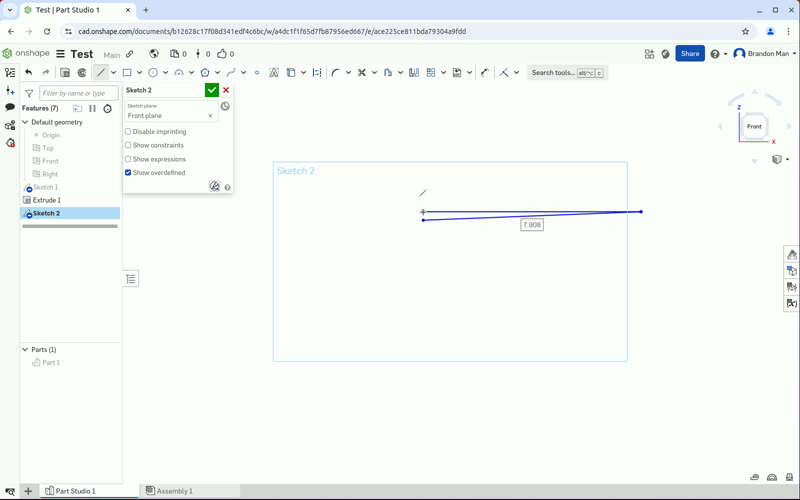
scroll(-6)
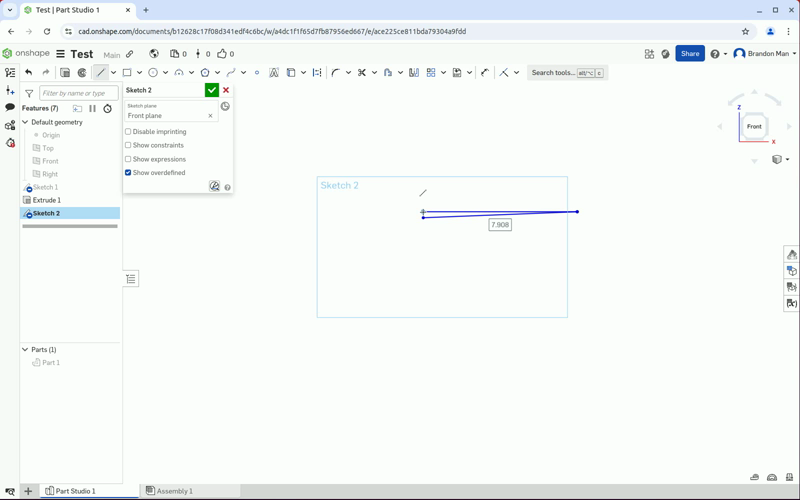
scroll(-6)
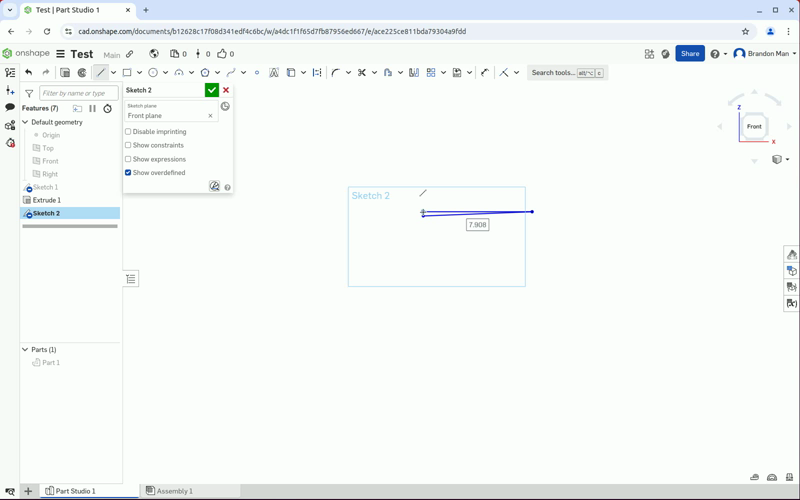
scroll(-6)
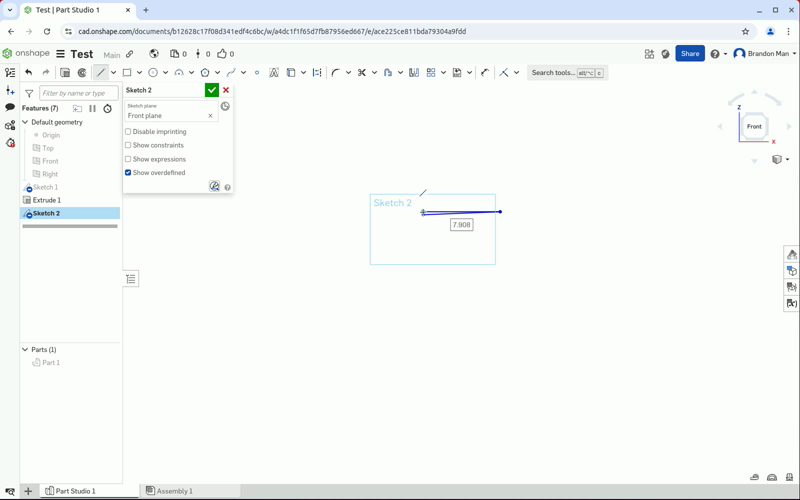
scroll(-6)
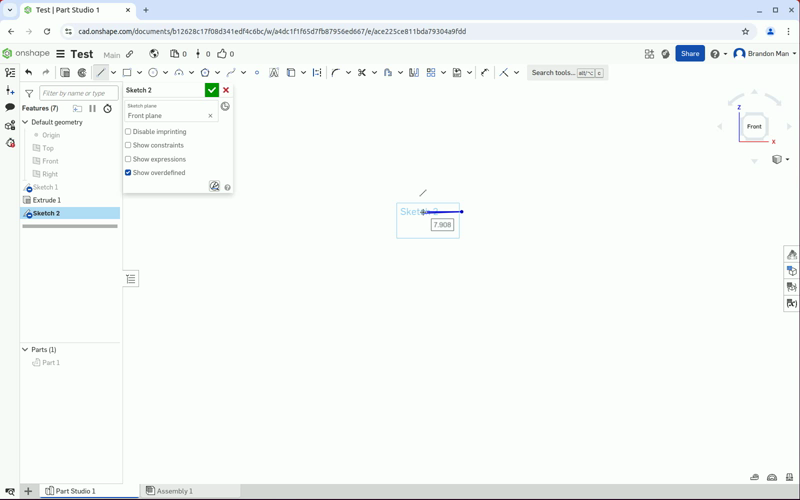
key_up(shift)
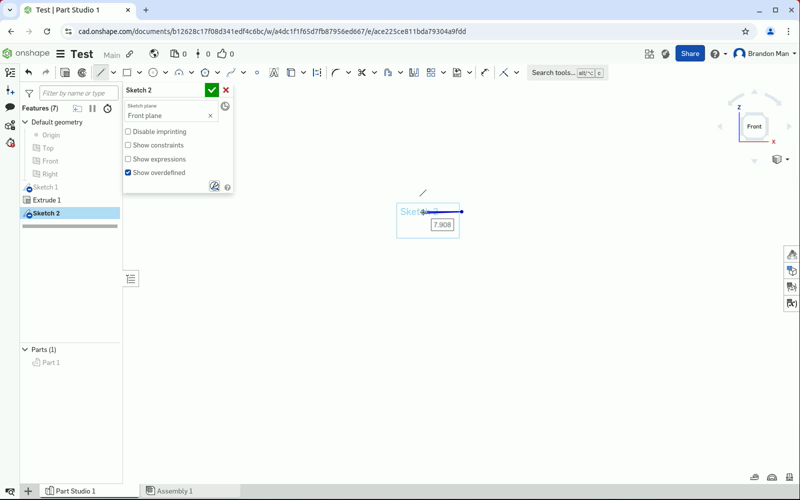
mouse_move(453, 211)
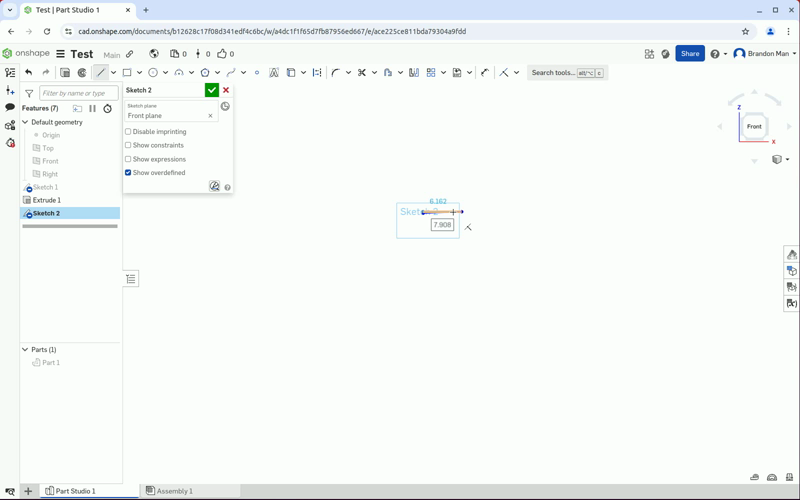
key_down(shift)
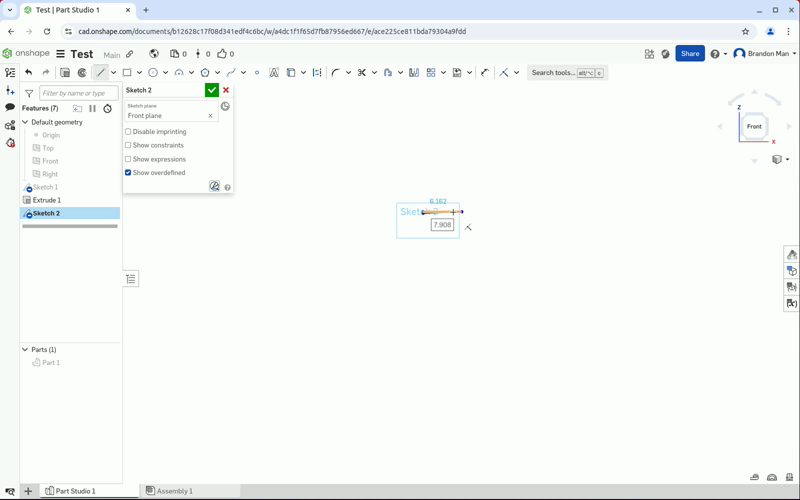
mouse_move(423, 213)
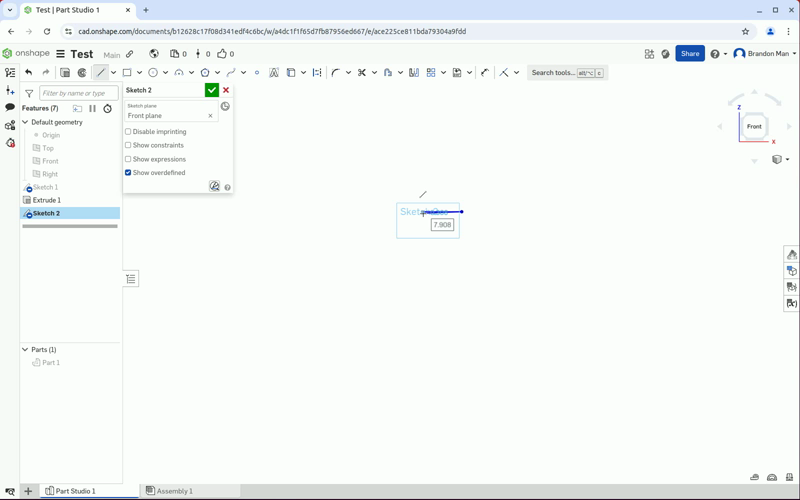
scroll(6)
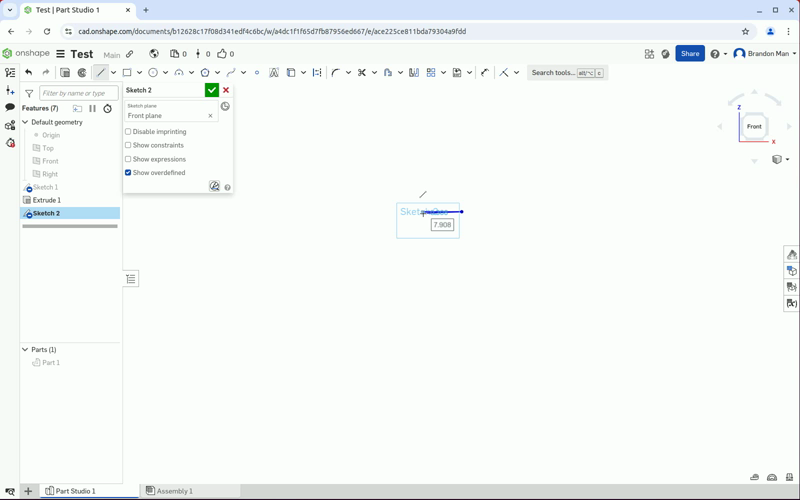
scroll(6)
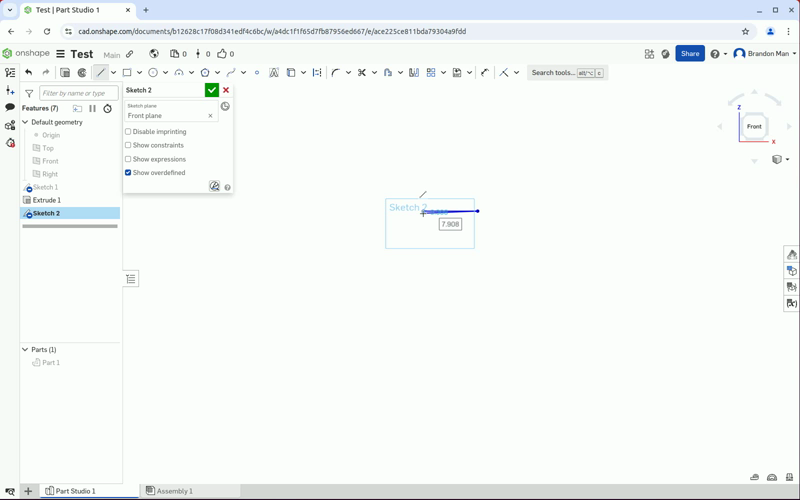
scroll(6)
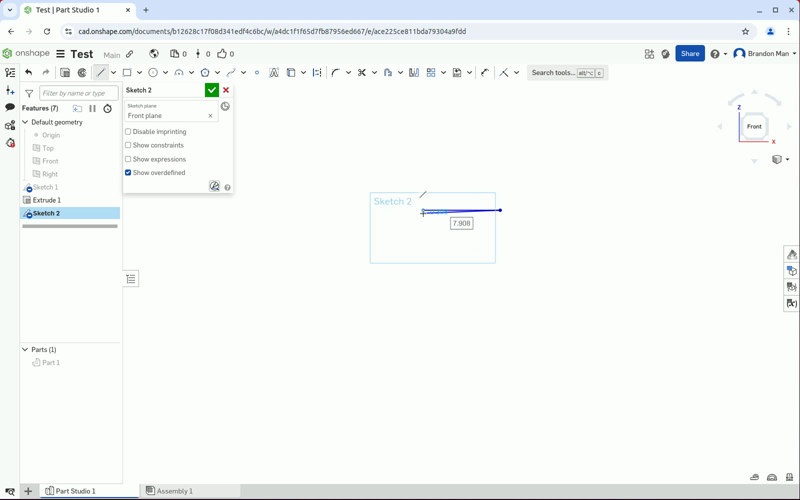
scroll(6)
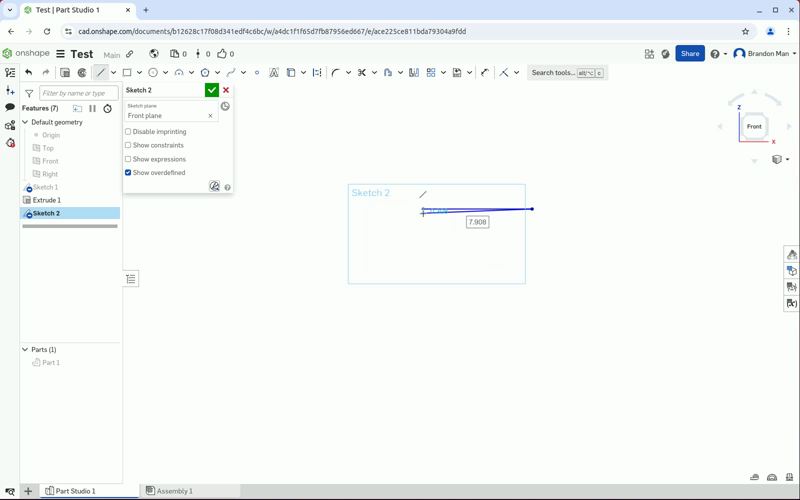
scroll(6)
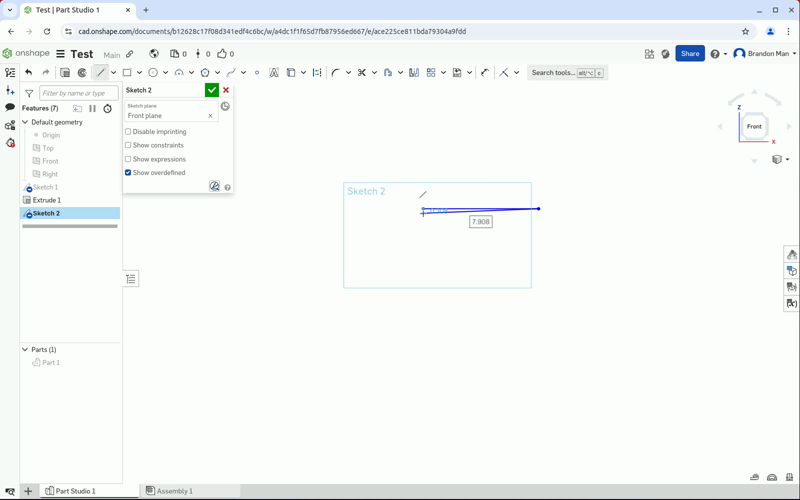
scroll(6)
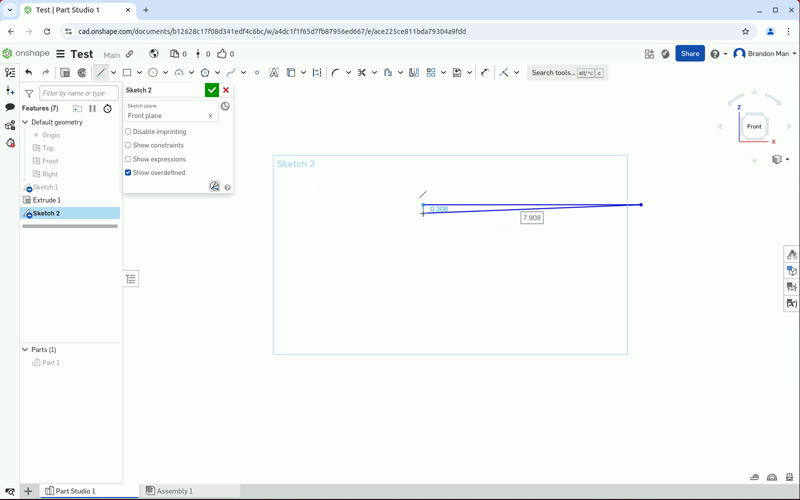
scroll(6)
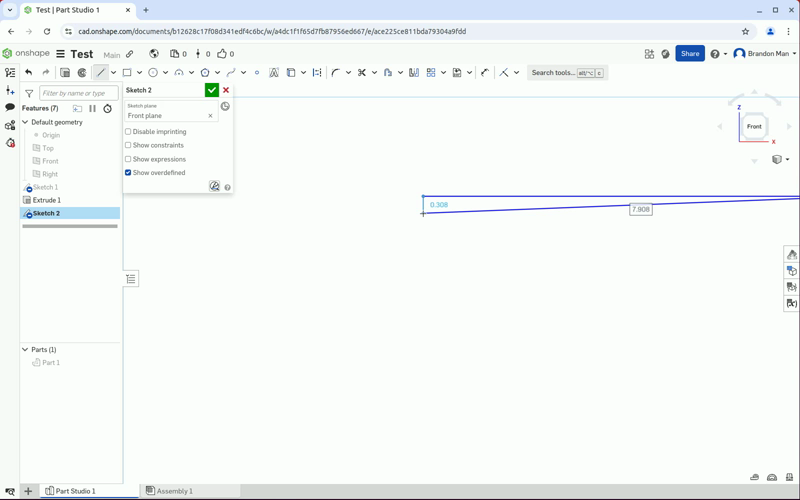
key_up(shift)
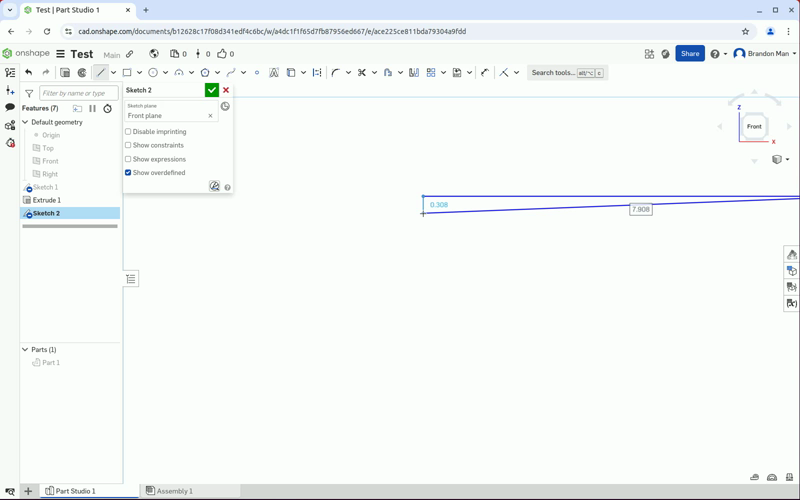
click(423, 213)
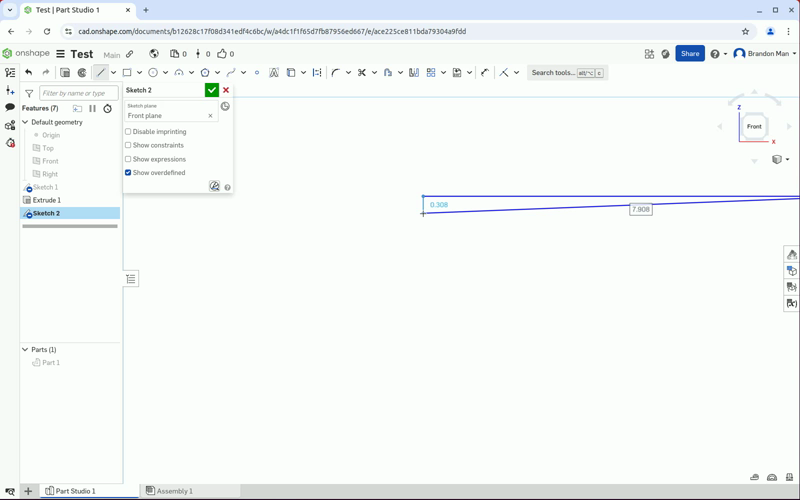
scroll(-6)
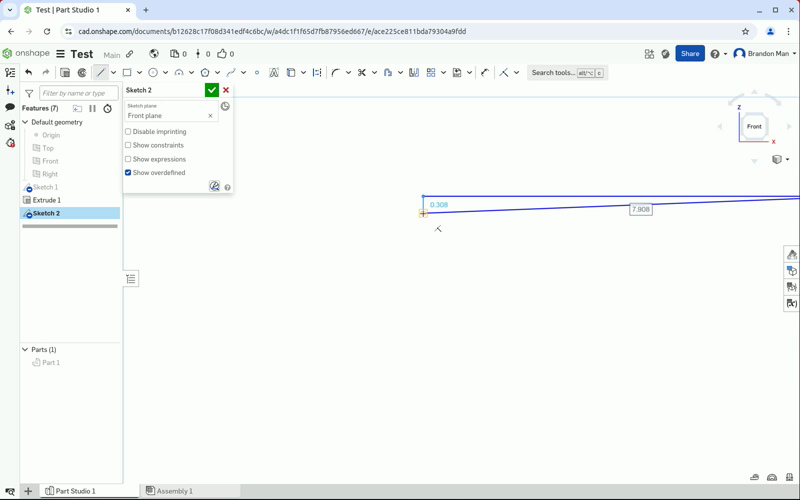
scroll(-6)
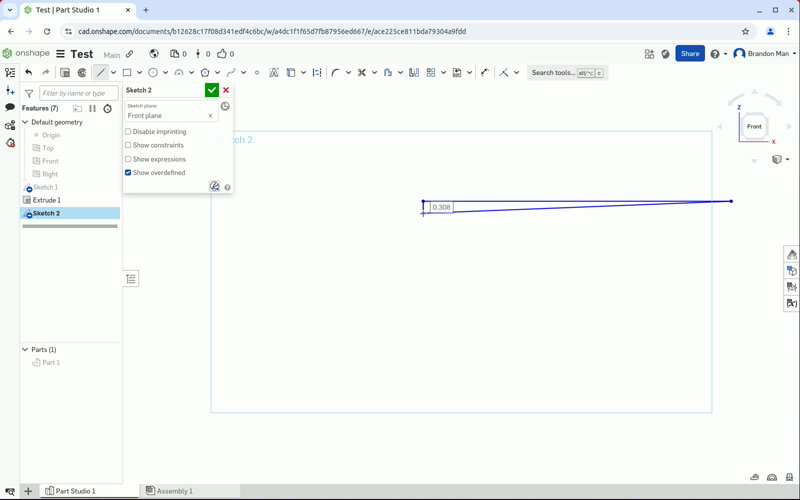
scroll(-6)
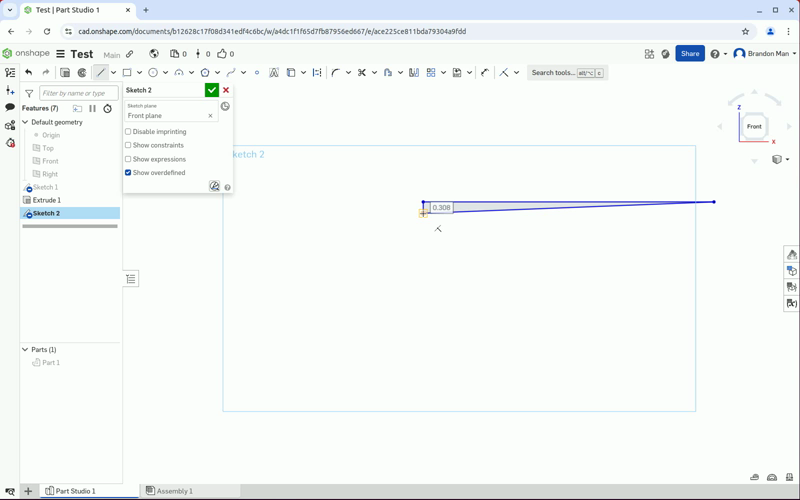
scroll(-6)
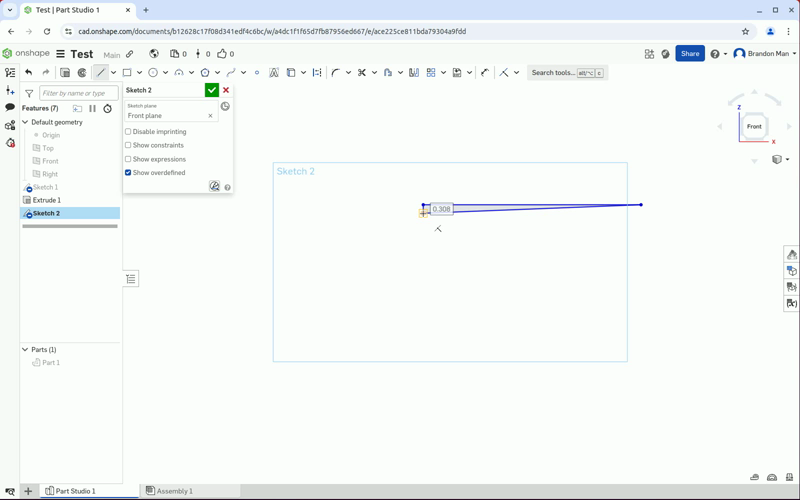
scroll(-6)
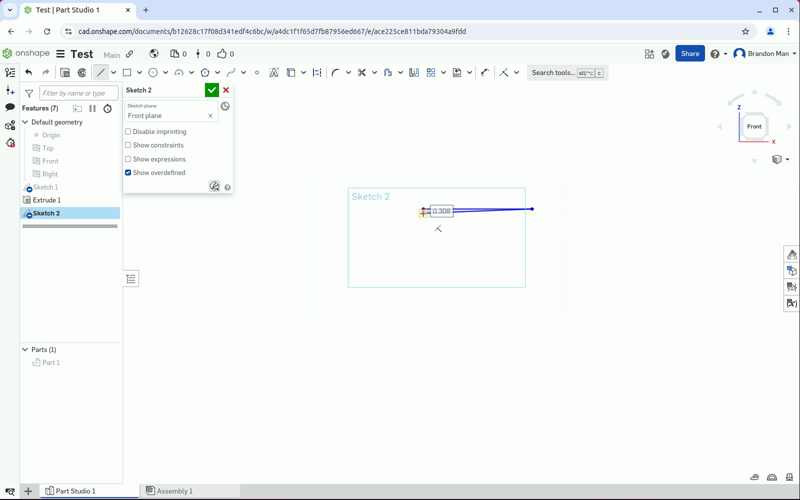
scroll(-6)
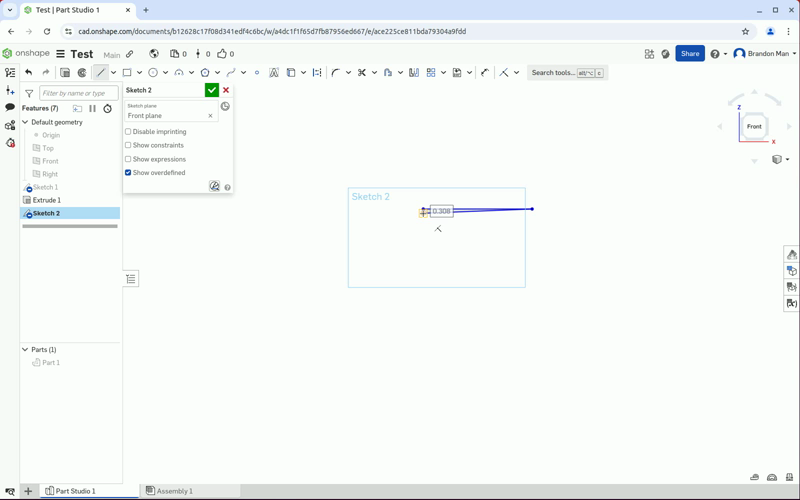
scroll(-6)
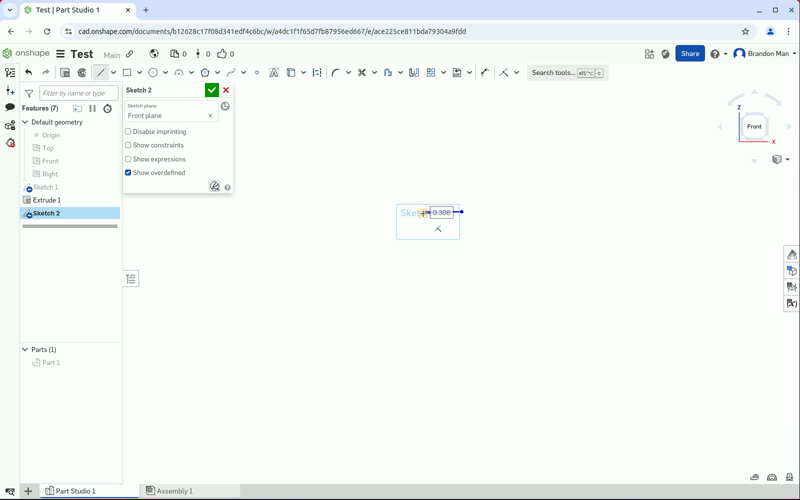
key(esc)
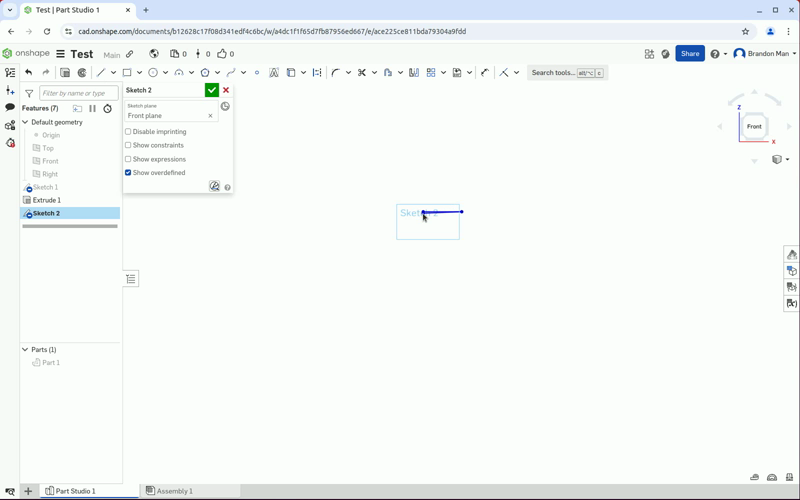
mouse_move(447, 211)
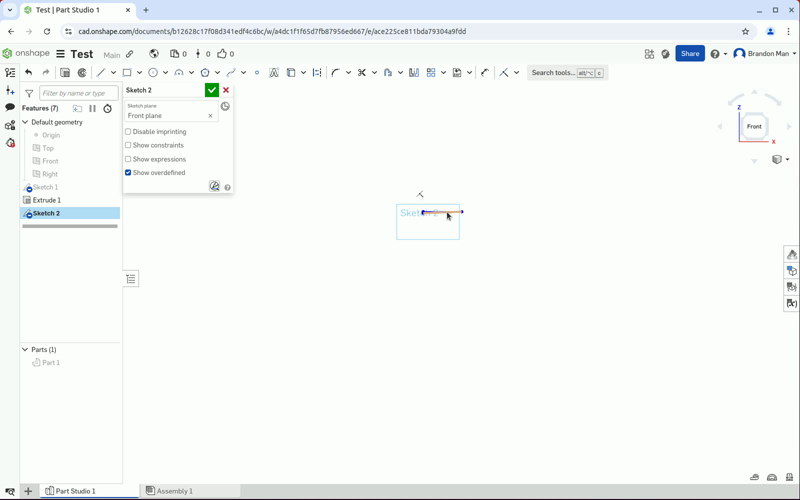
scroll(6)
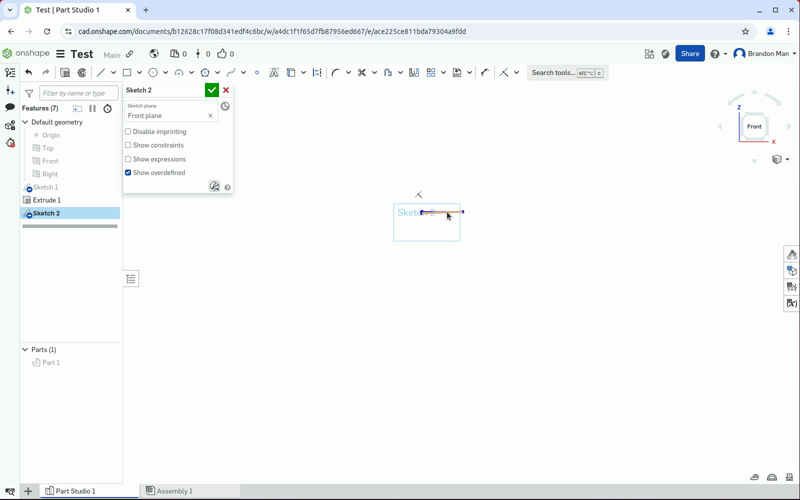
scroll(6)
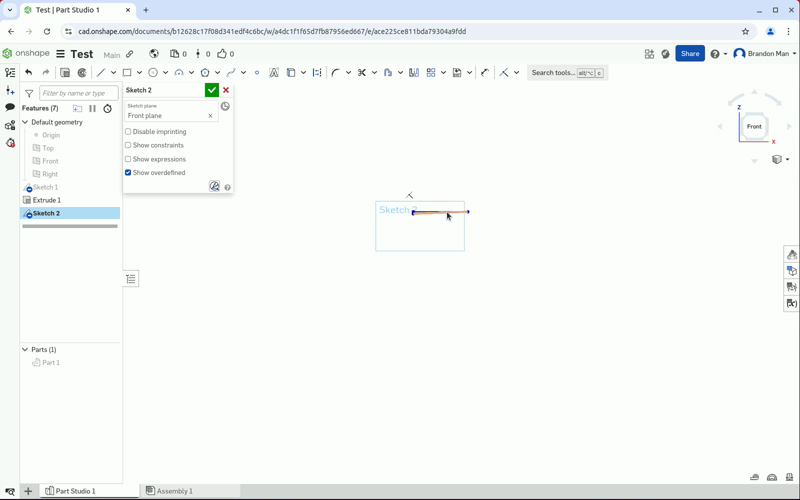
scroll(6)
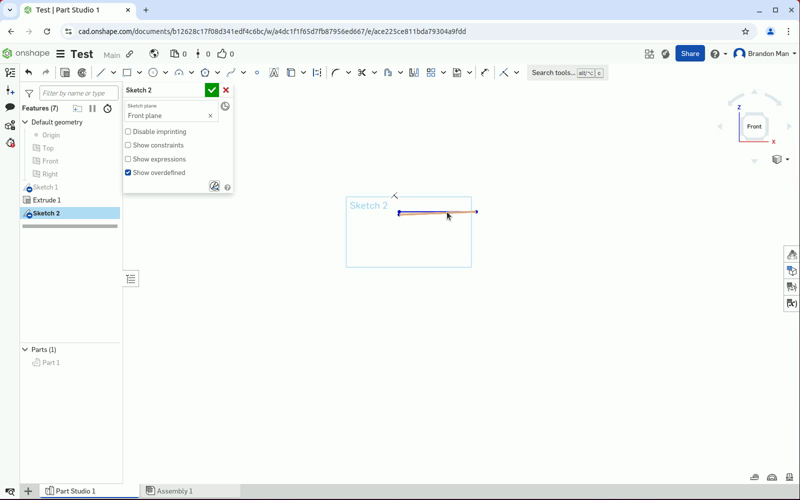
scroll(6)
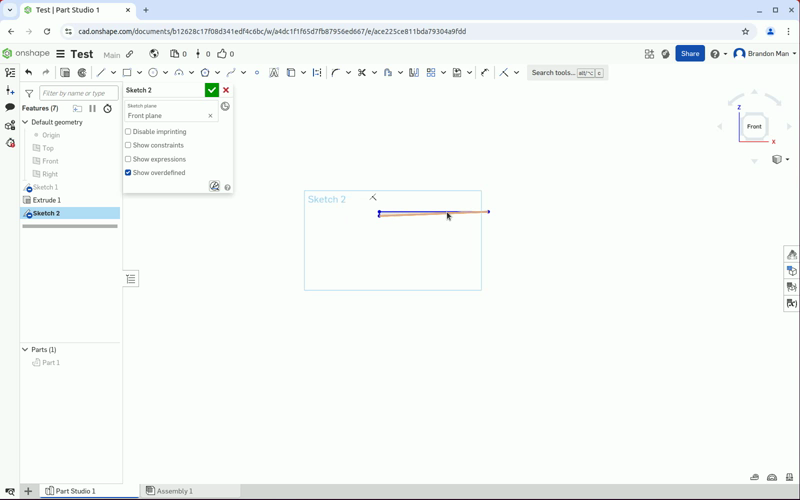
scroll(6)
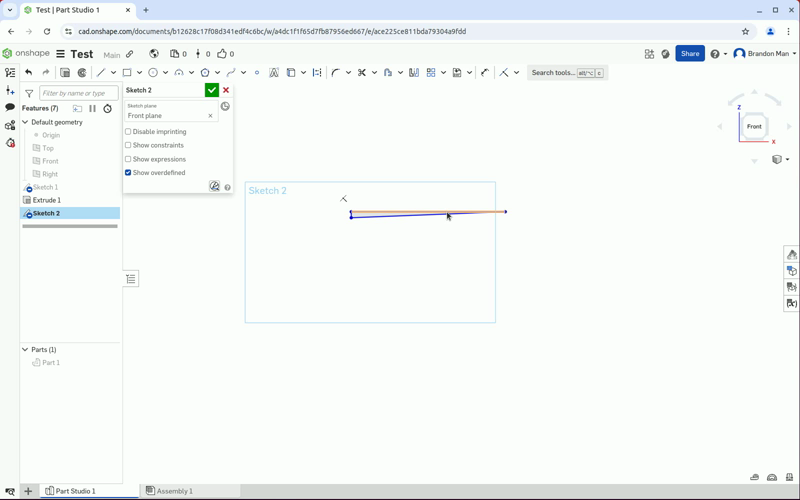
scroll(6)
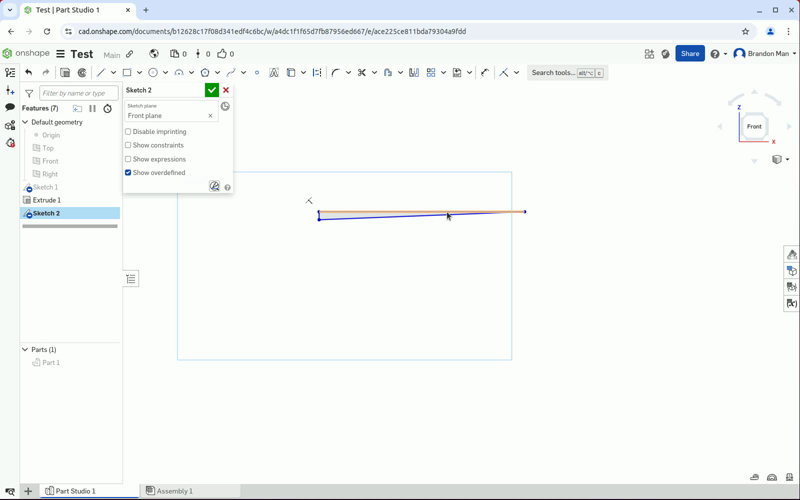
scroll(6)
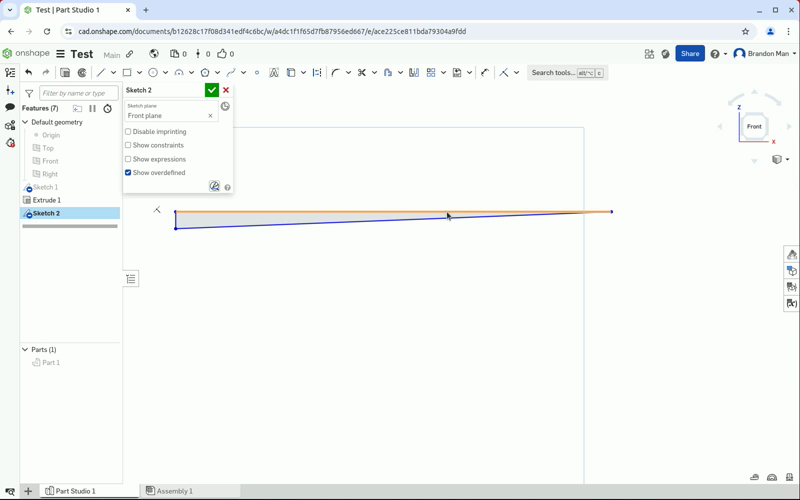
click(447, 211)
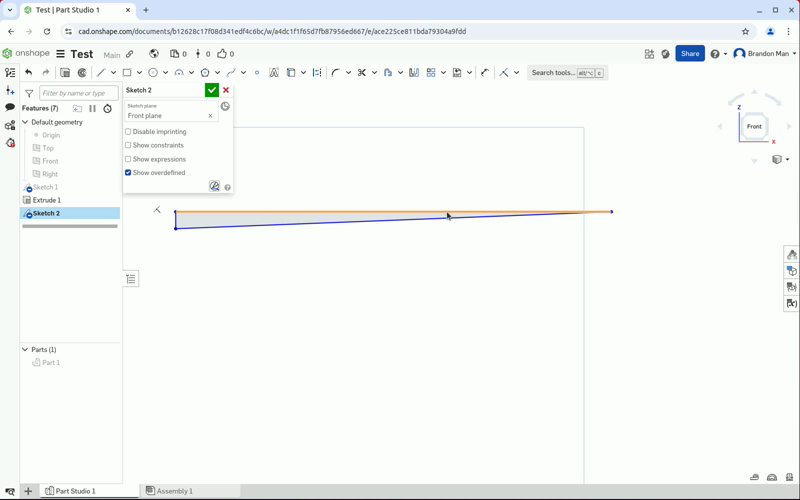
scroll(-6)
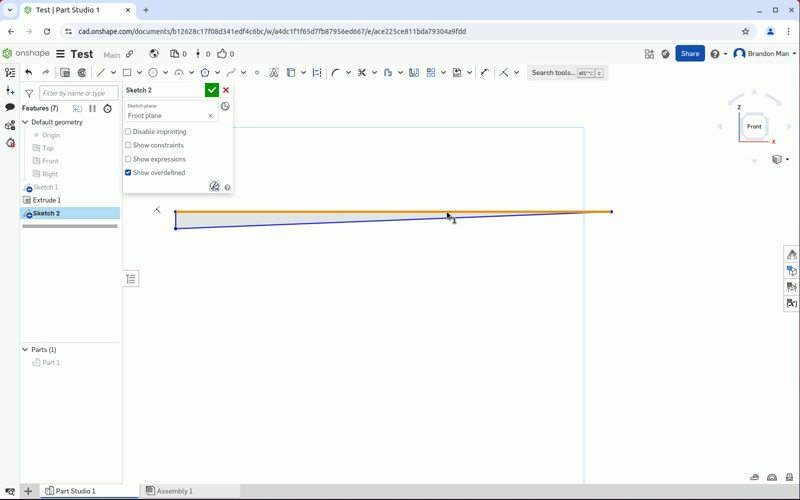
scroll(-6)
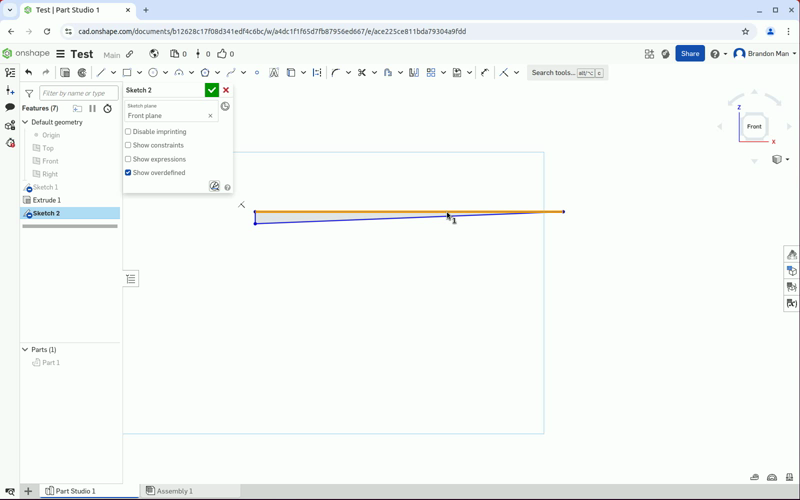
scroll(-6)
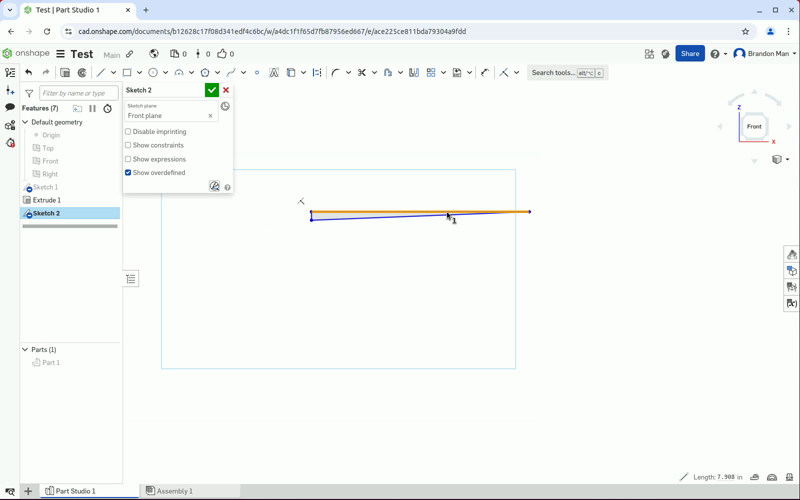
scroll(-6)
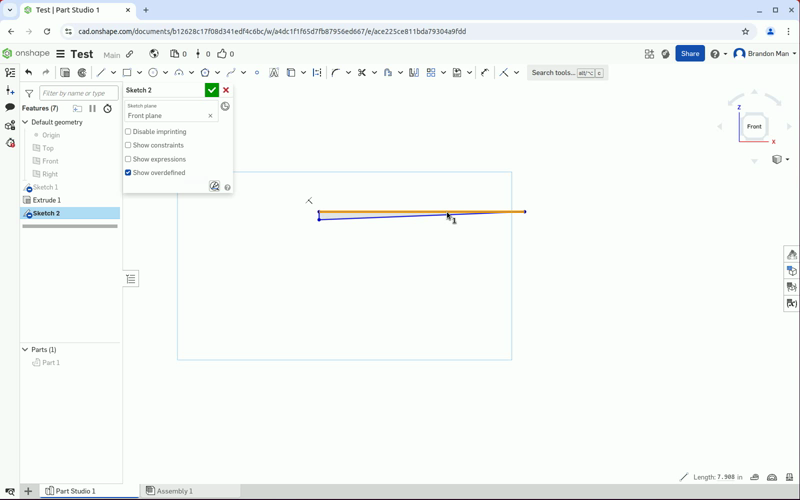
scroll(-6)
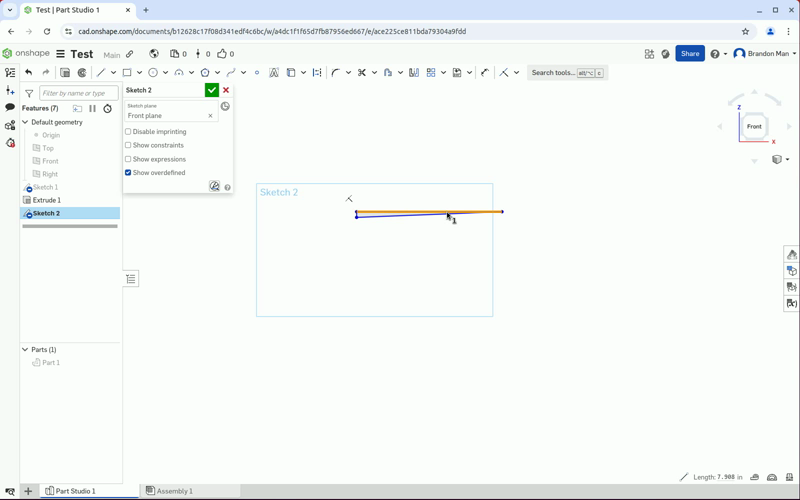
scroll(-6)
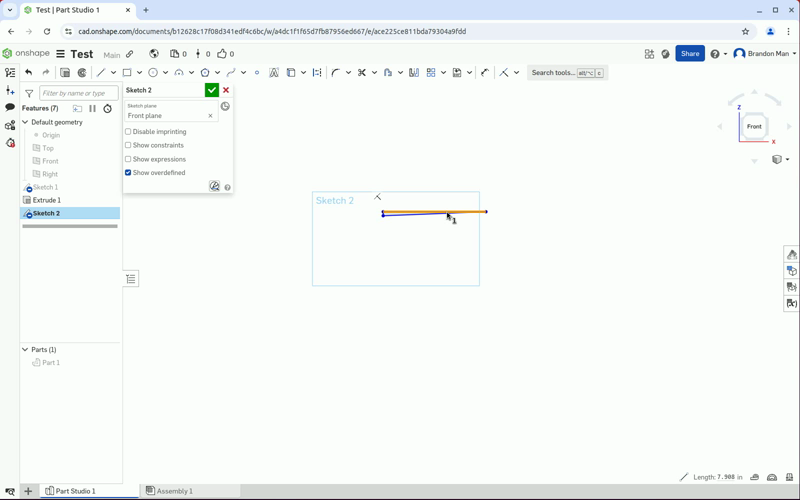
scroll(-6)
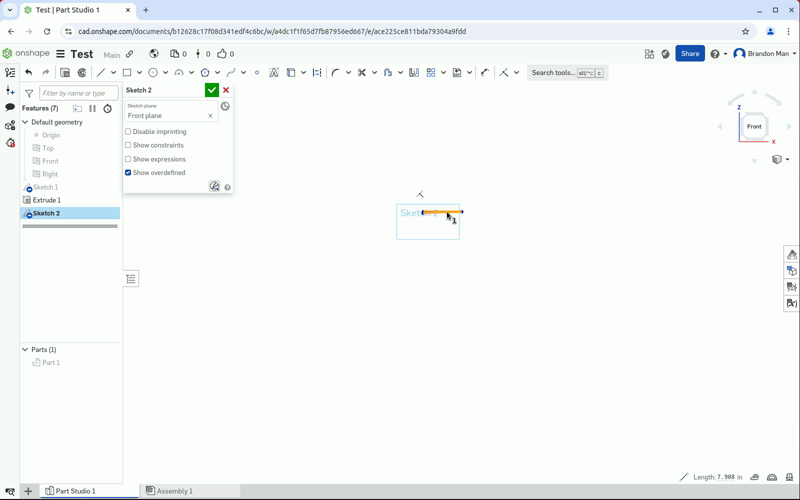
mouse_move(73, 352)
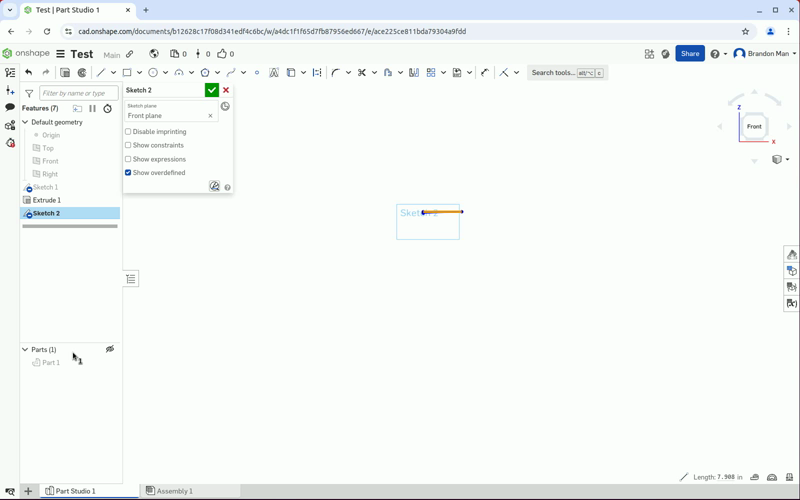
key(shift+y)
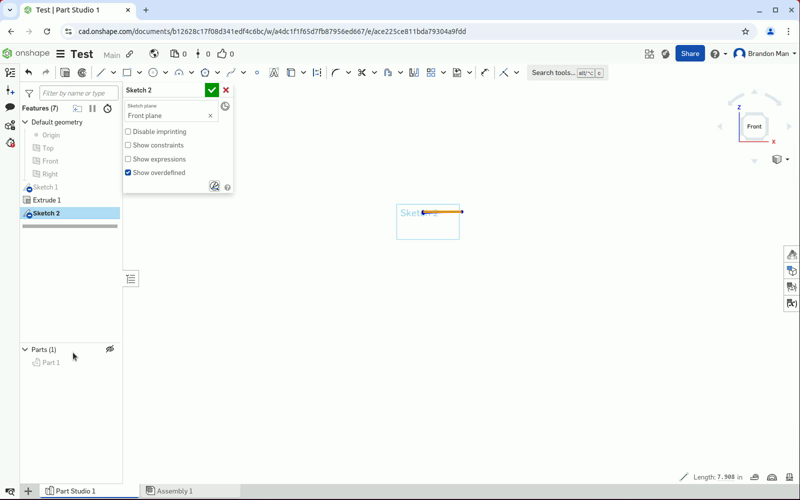
key(shift+e)
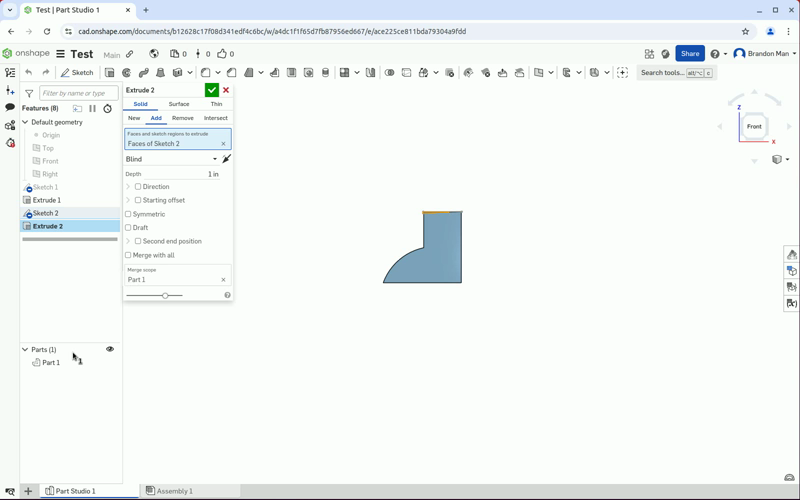
mouse_move(143, 106)
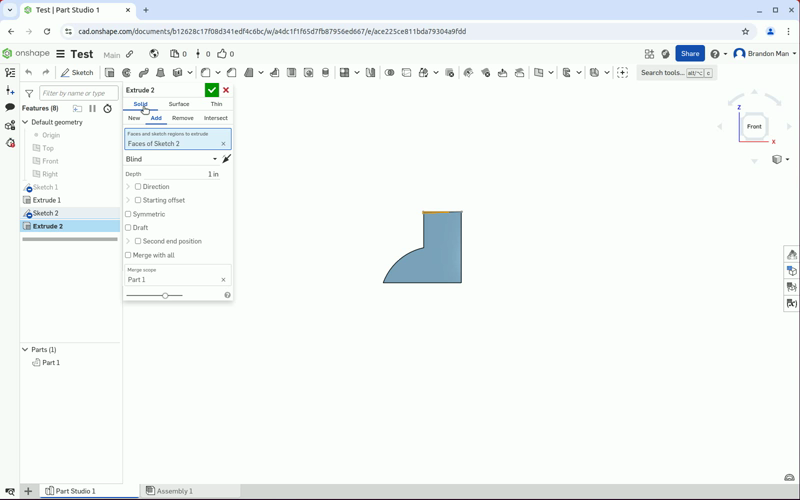
click(143, 106)
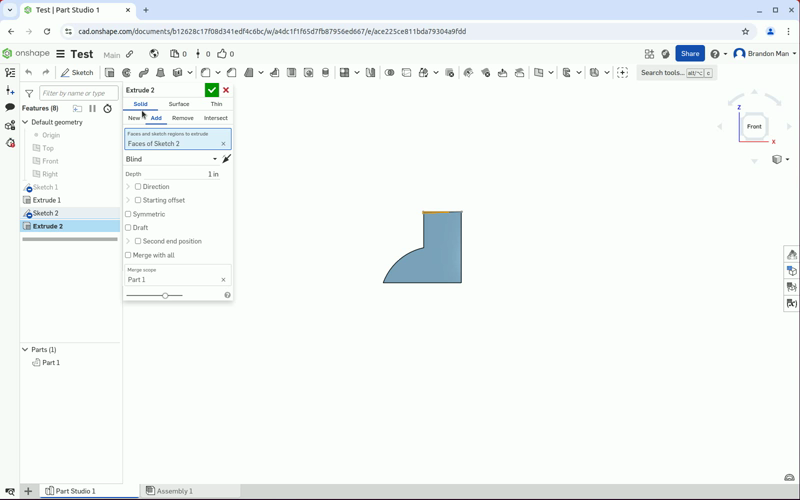
mouse_move(137, 120)
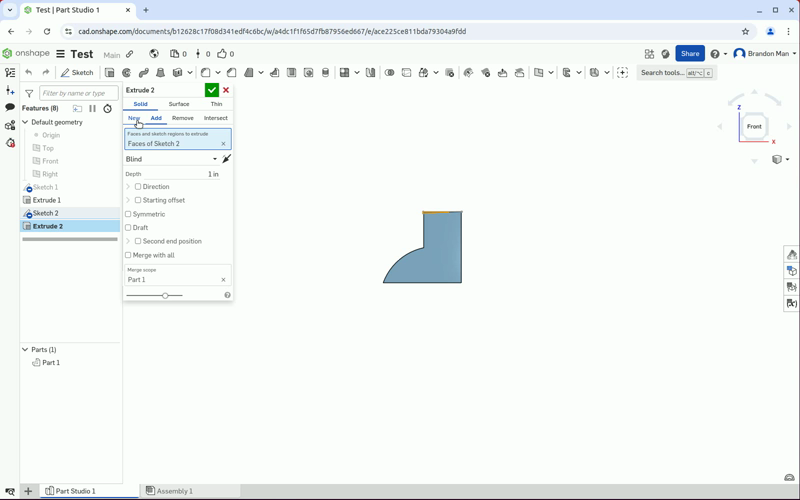
click(137, 120)
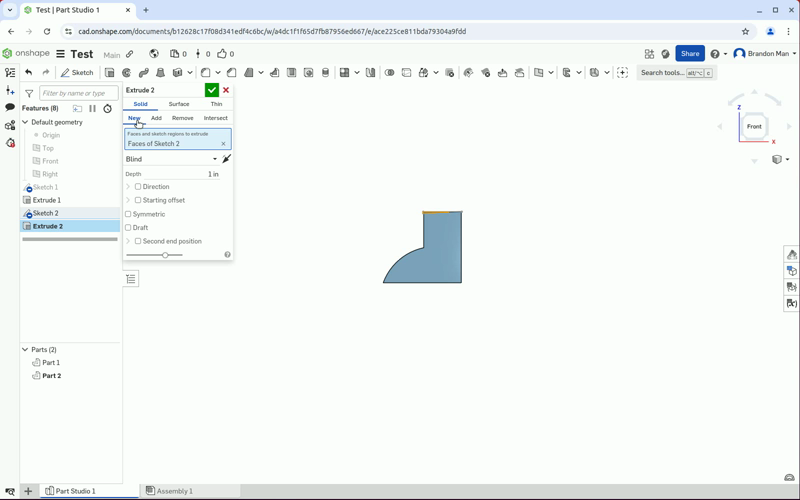
key(tab, 4)
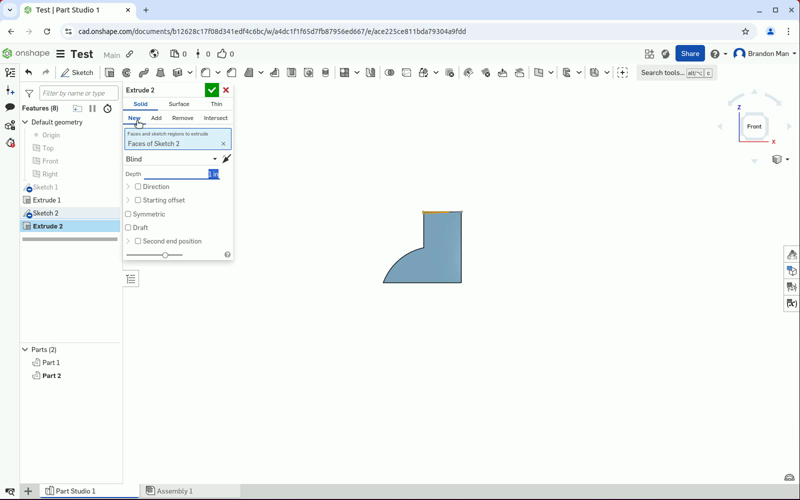
text(7.703)
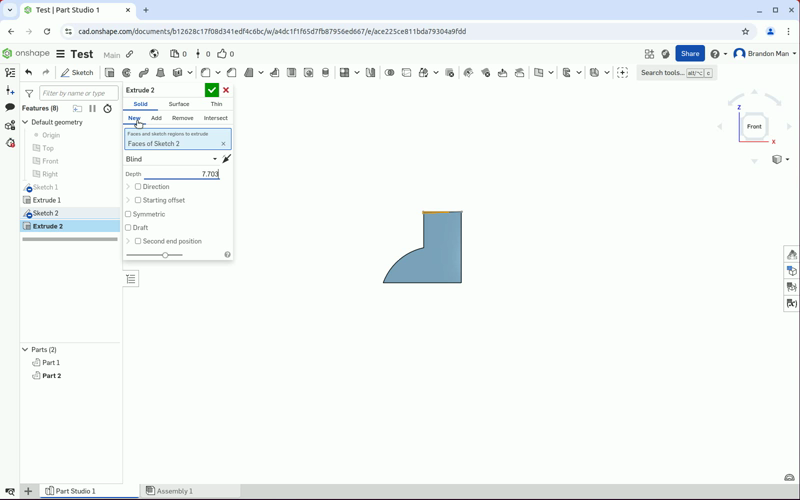
key(enter)
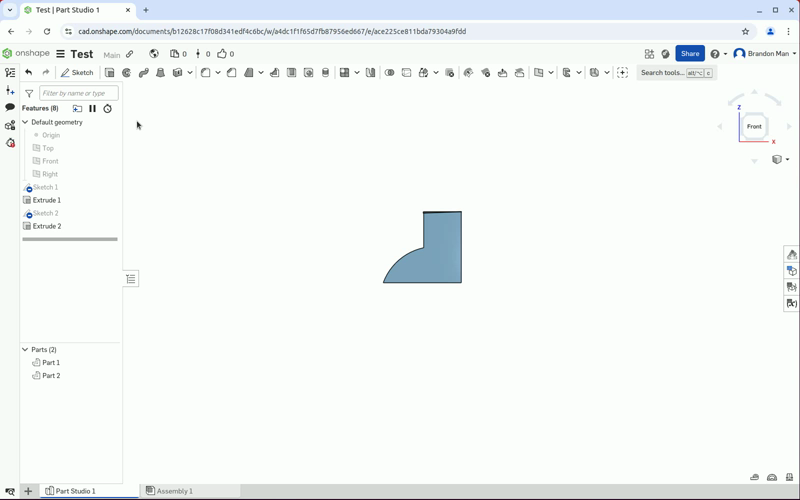
key(shift+h)
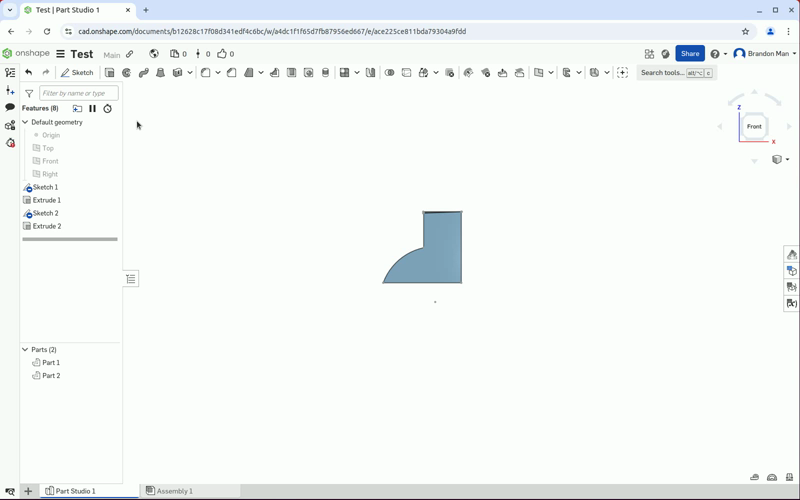
key(shift+h)
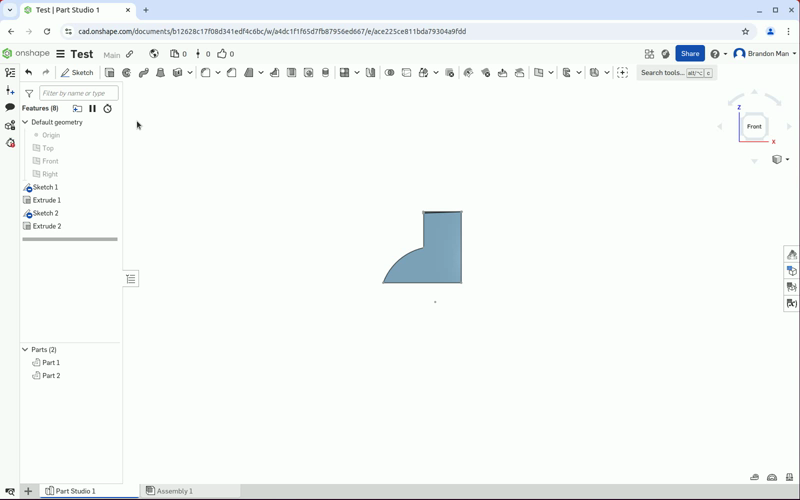
key(shift+7)
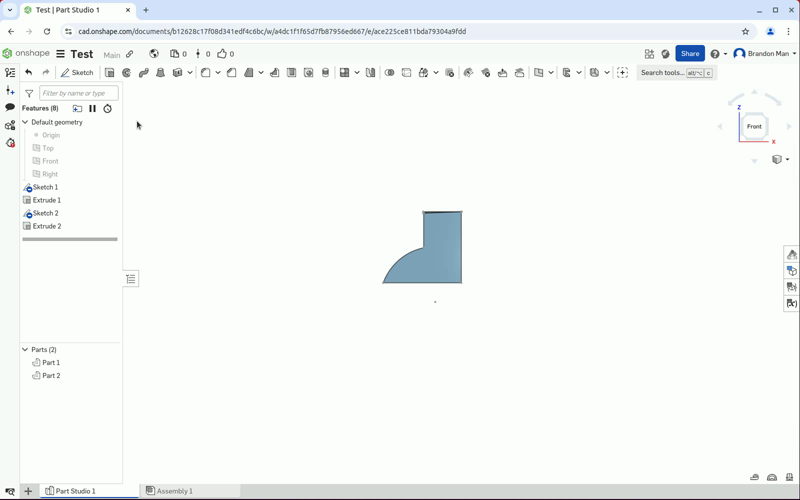
key(left, 2)
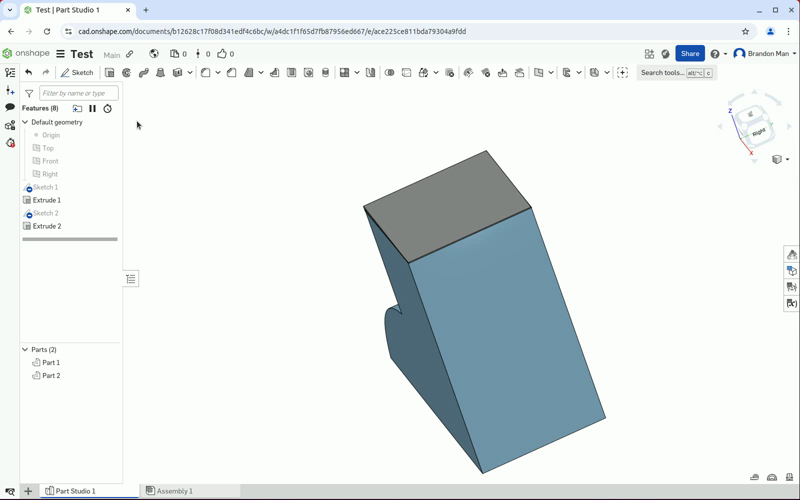
key(down, 2)
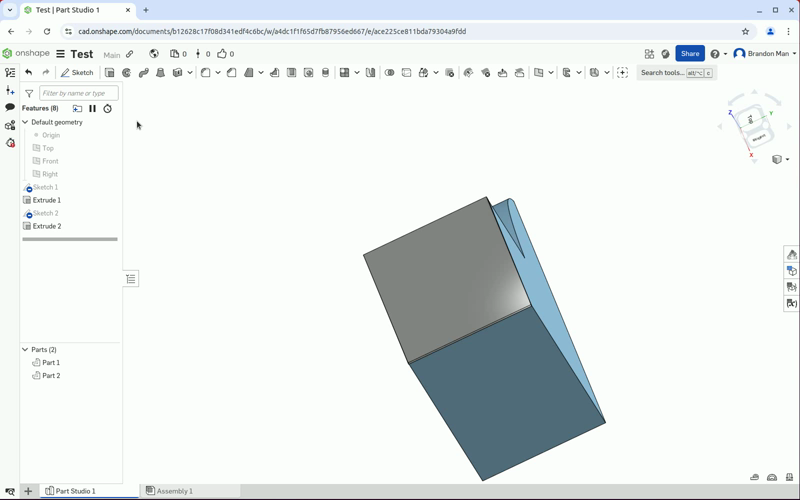
key(up, 2)
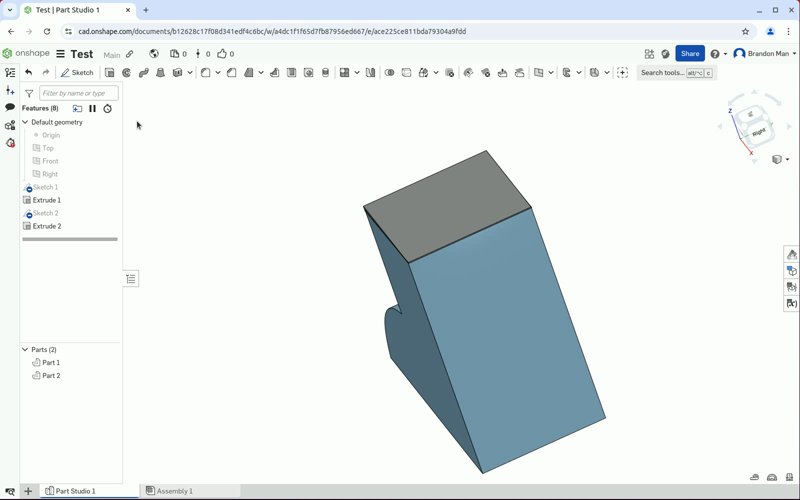
key(right, 2)
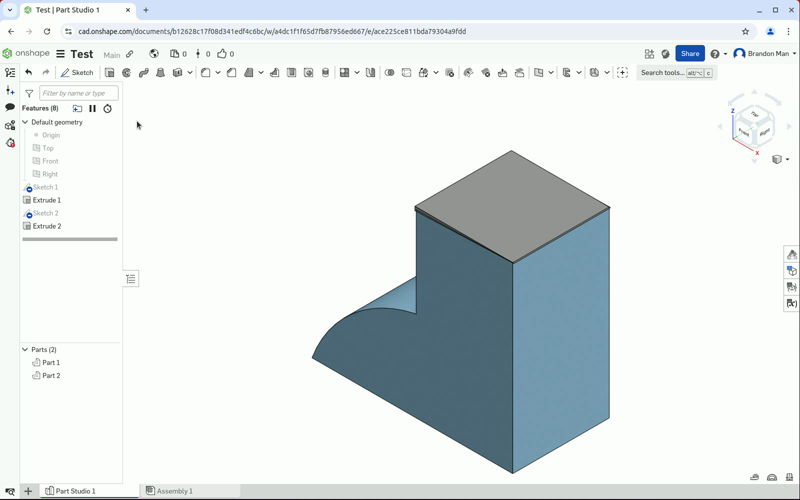
mouse_move(73, 189)
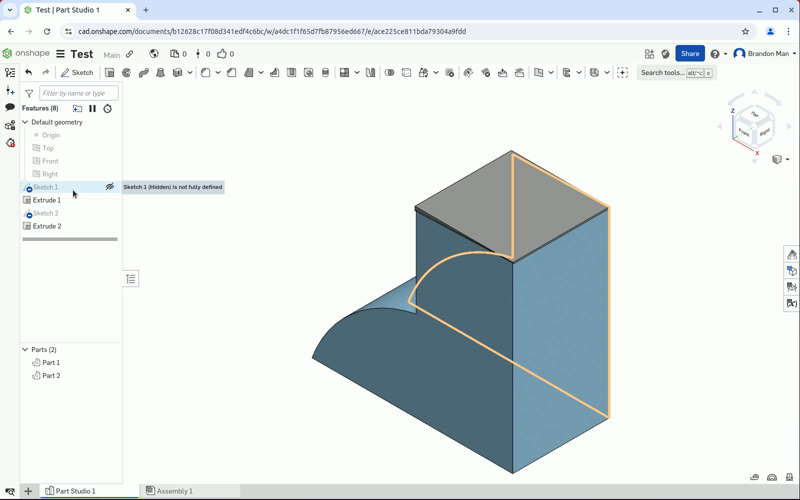
click(73, 189)